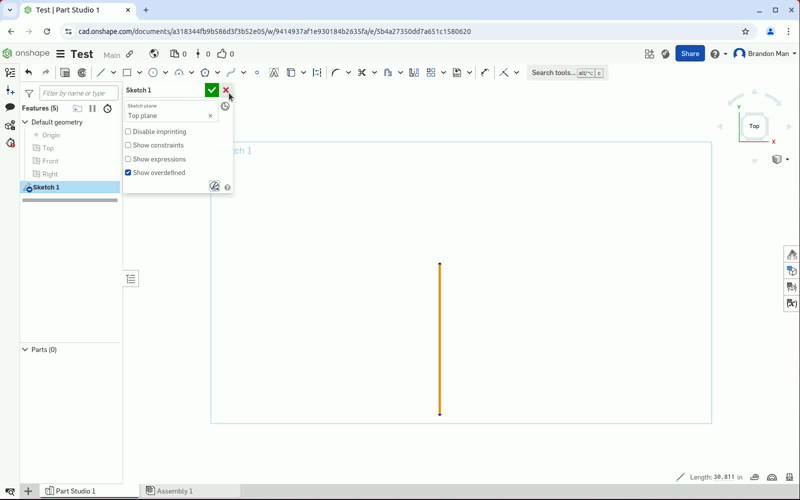
key(shift+h)
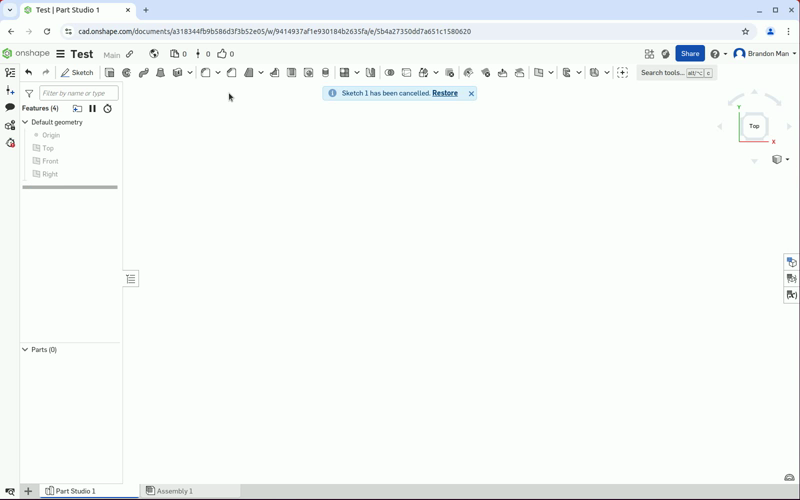
mouse_move(73, 352)
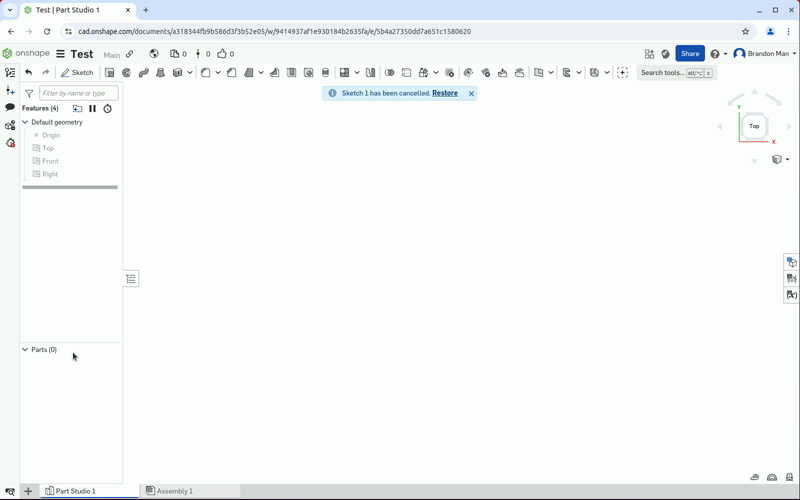
key(y)
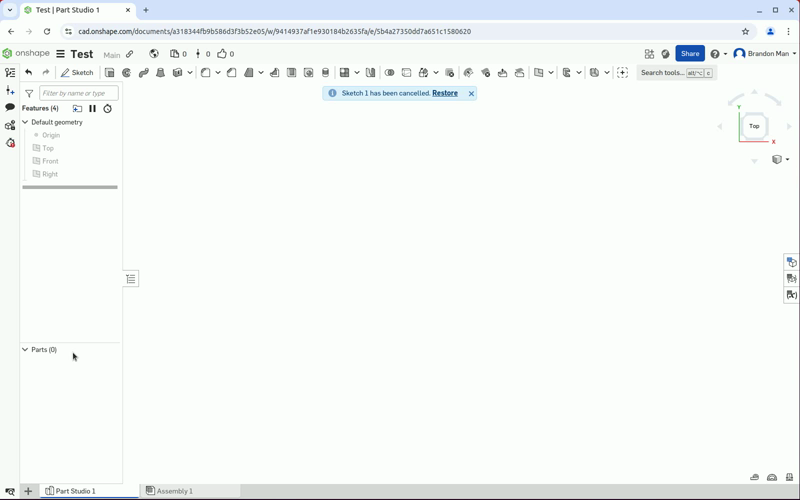
key(shift+p)
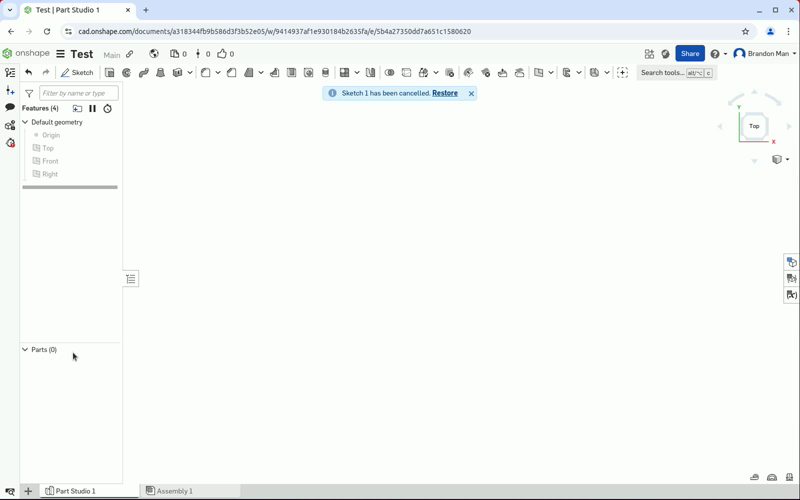
key(space)
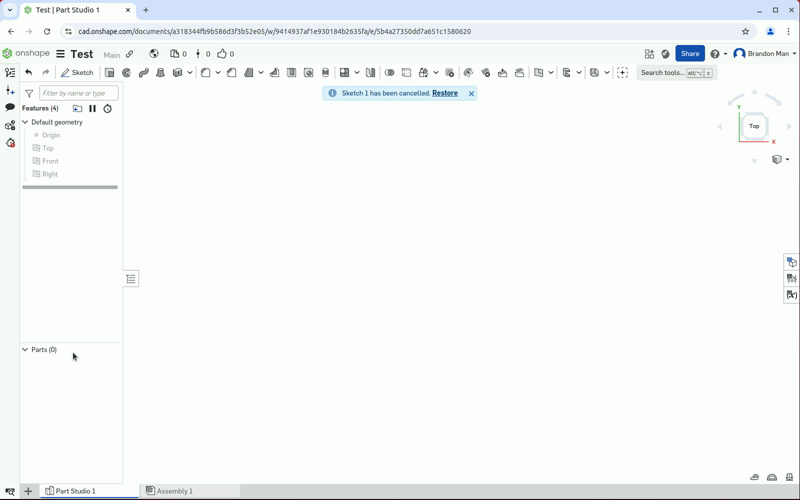
key_down(shift)
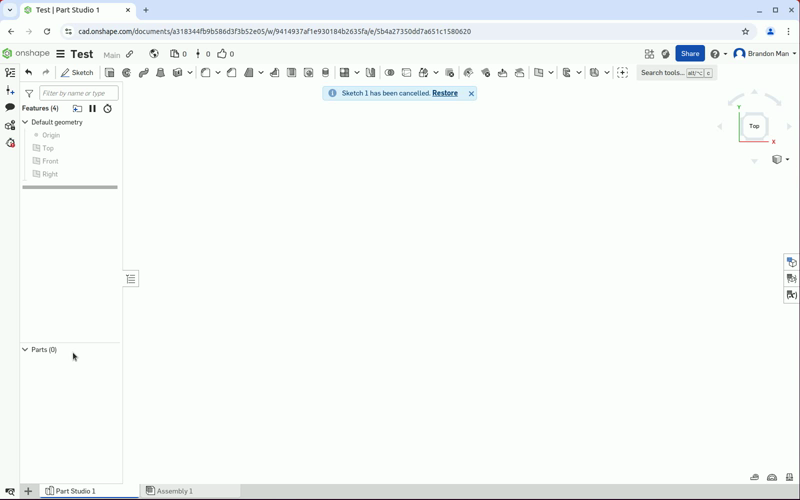
key(up)
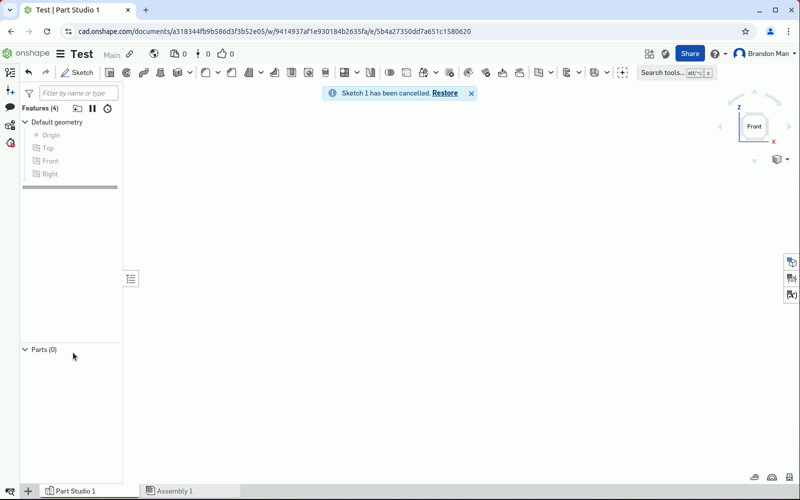
key_up(shift)
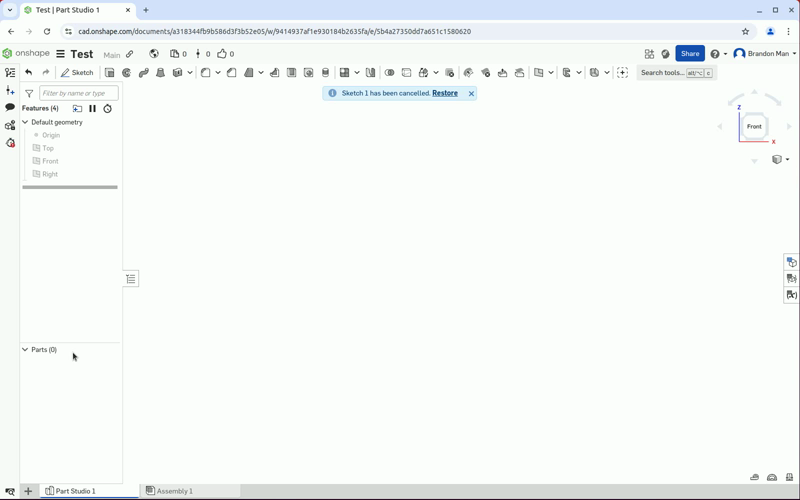
mouse_move(73, 352)
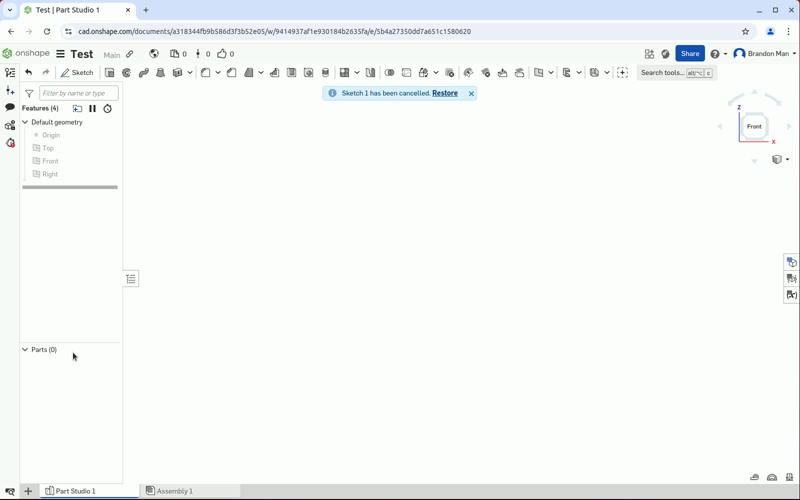
key(shift+y)
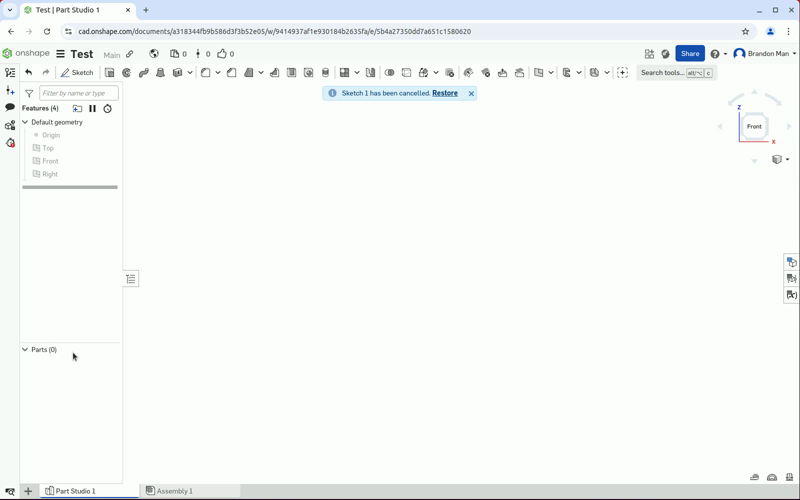
key(shift+s)
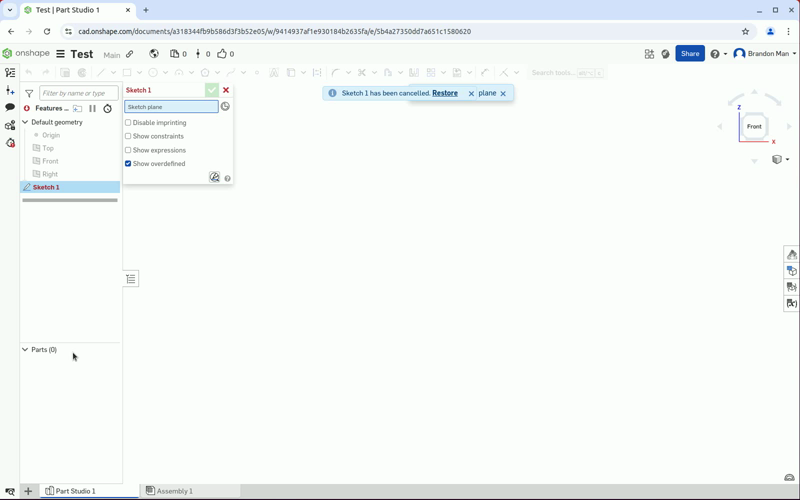
mouse_move(73, 163)
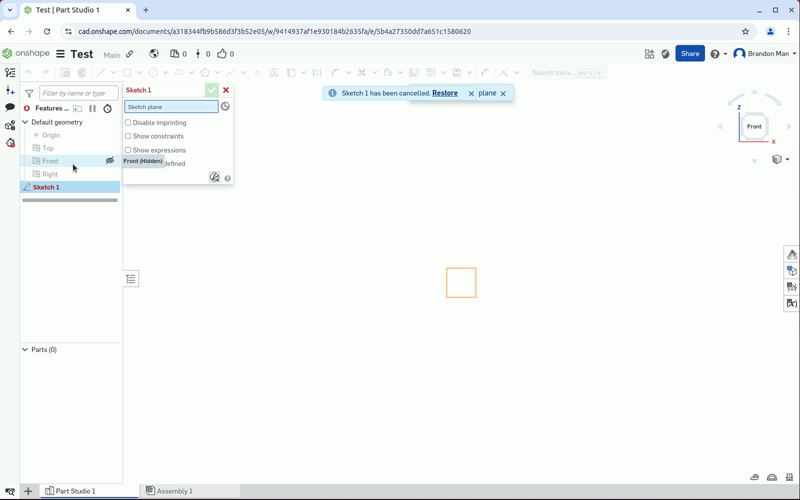
click(73, 163)
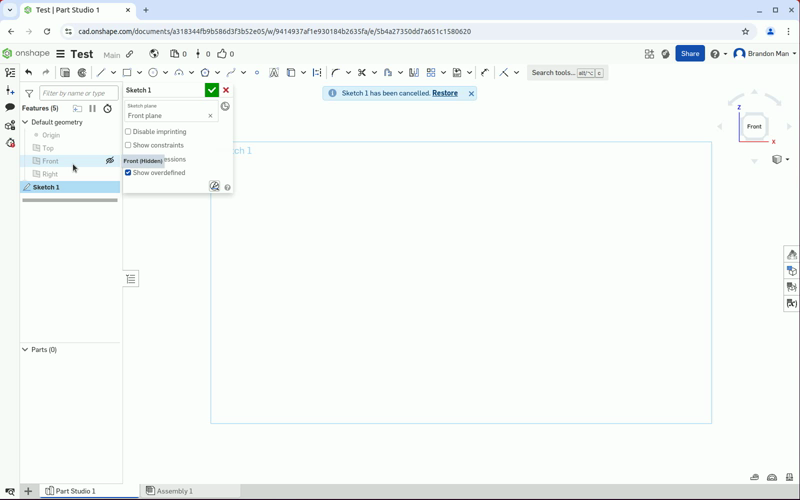
mouse_move(73, 352)
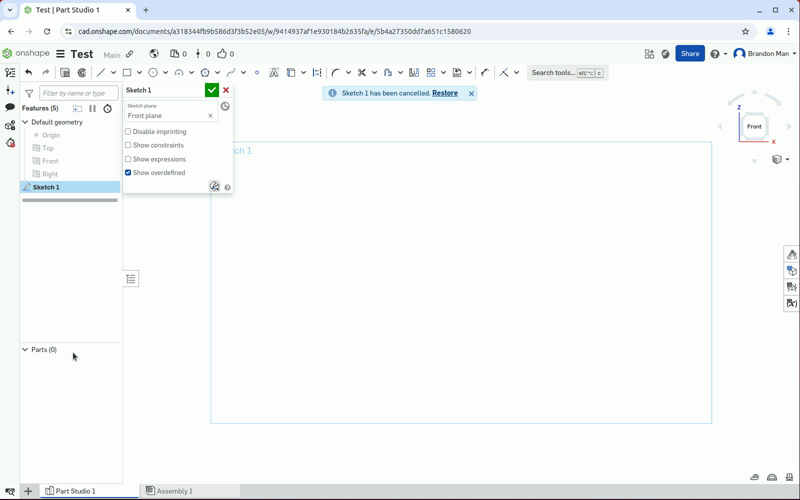
key(y)
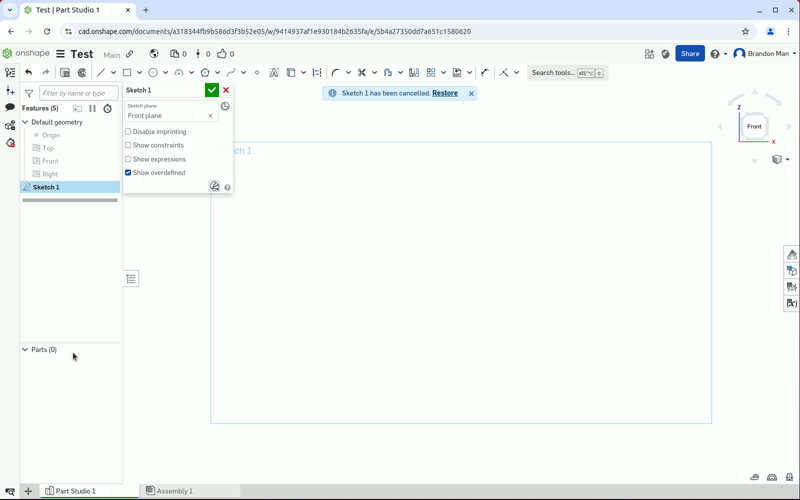
key(l)
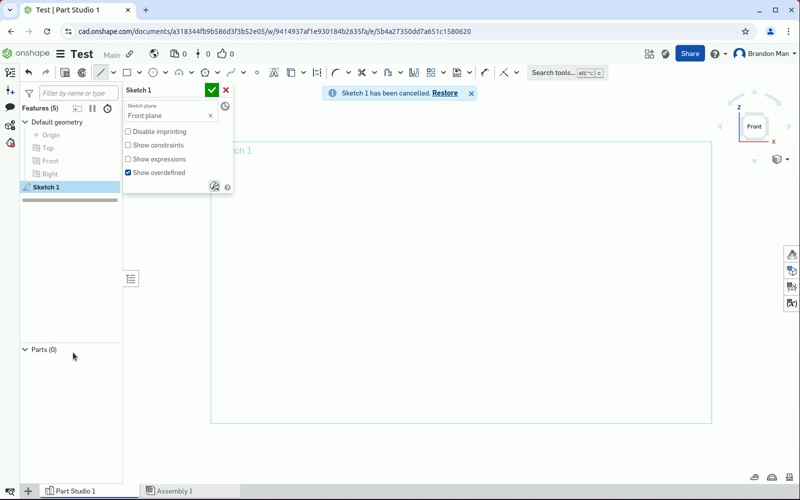
key_down(shift)
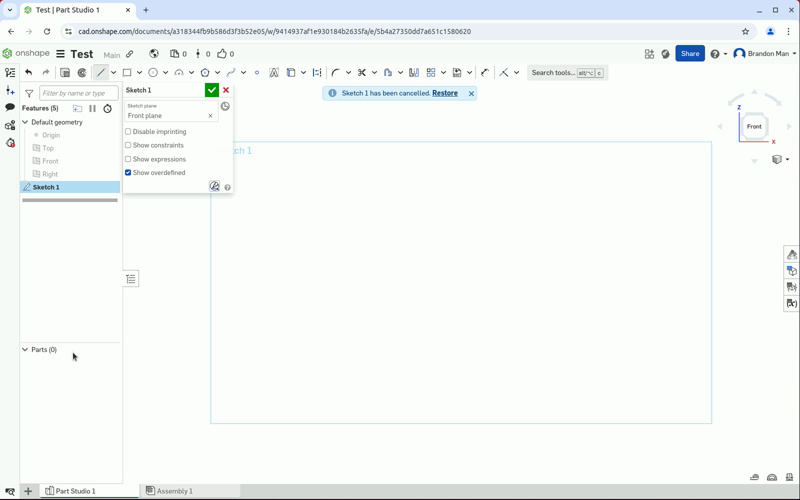
mouse_move(348, 270)
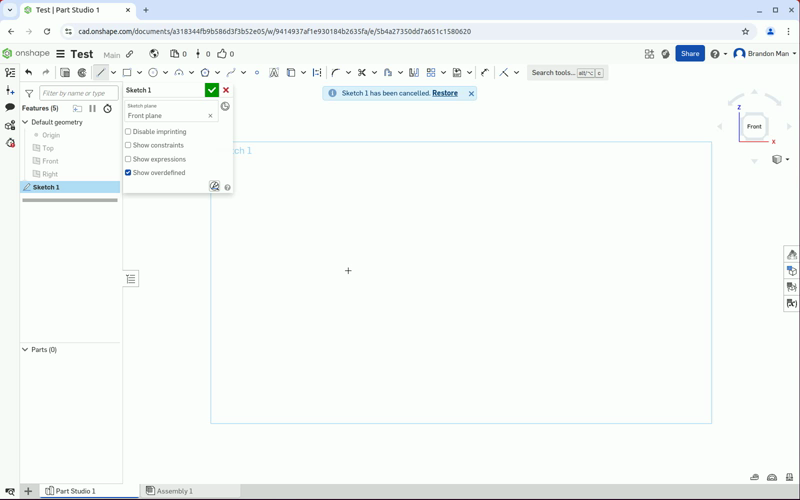
click(348, 270)
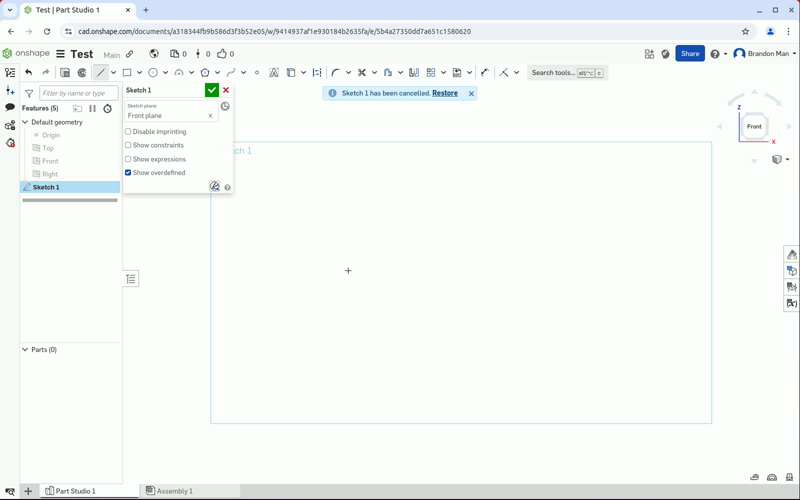
key_up(shift)
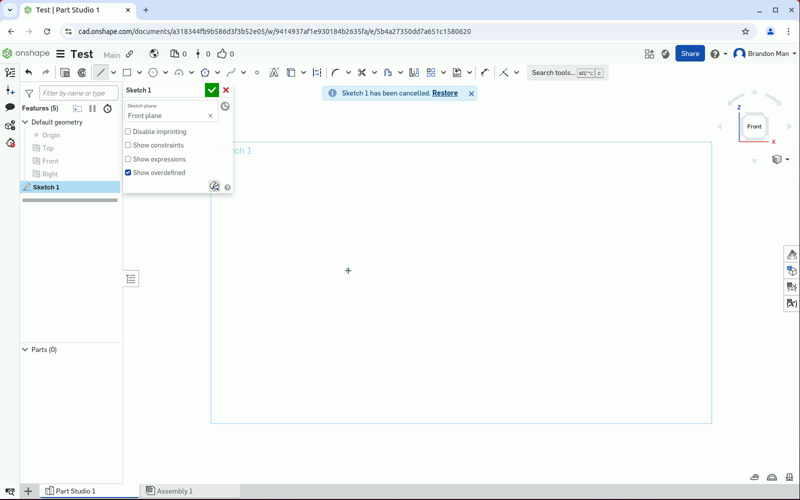
key_down(shift)
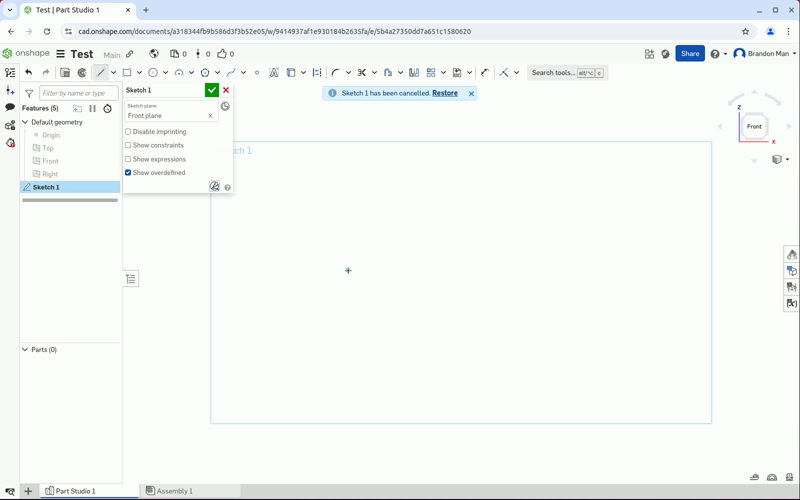
mouse_move(378, 270)
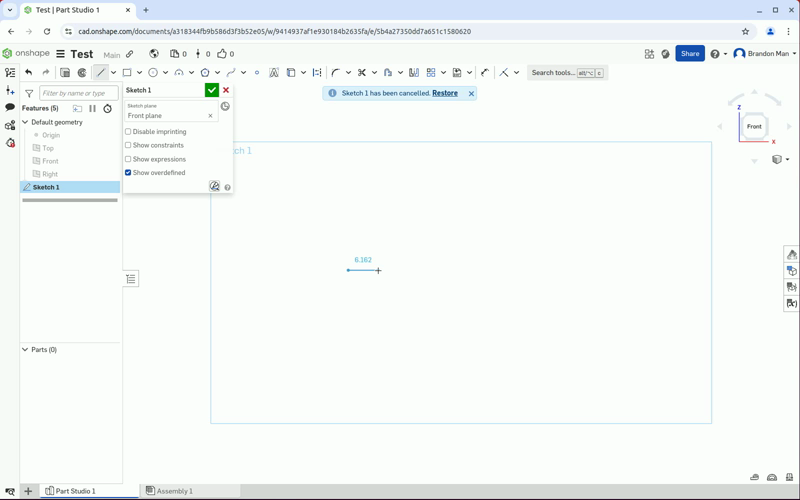
mouse_move(391, 270)
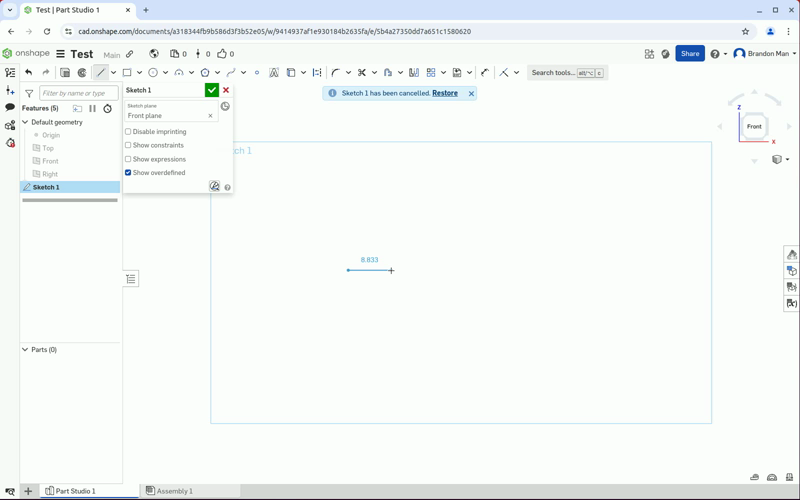
click(391, 270)
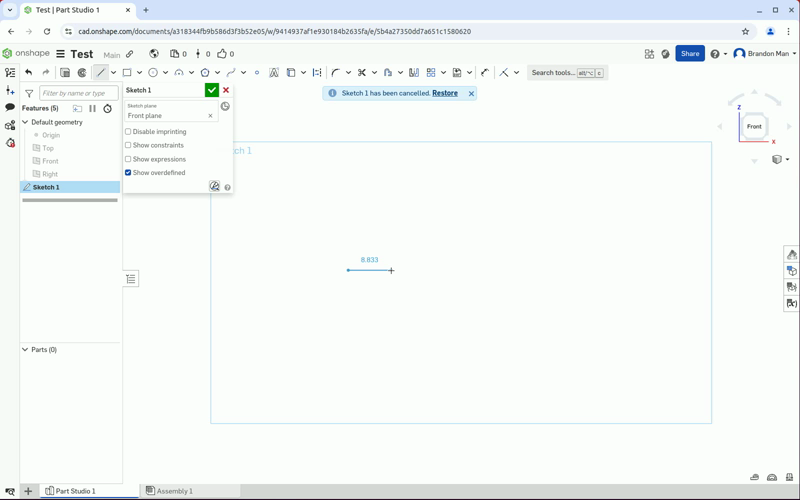
key_up(shift)
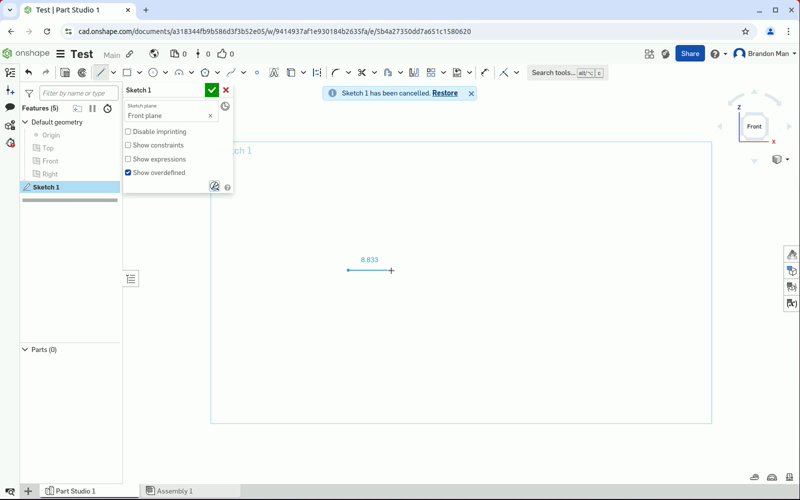
key_down(shift)
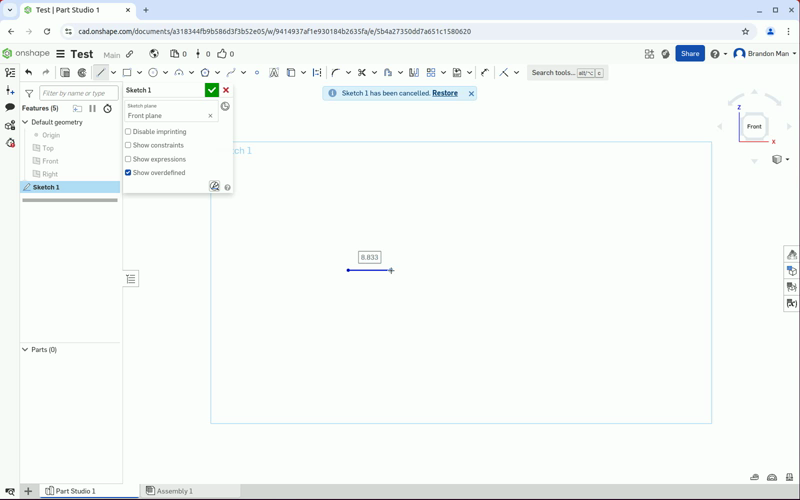
mouse_move(421, 270)
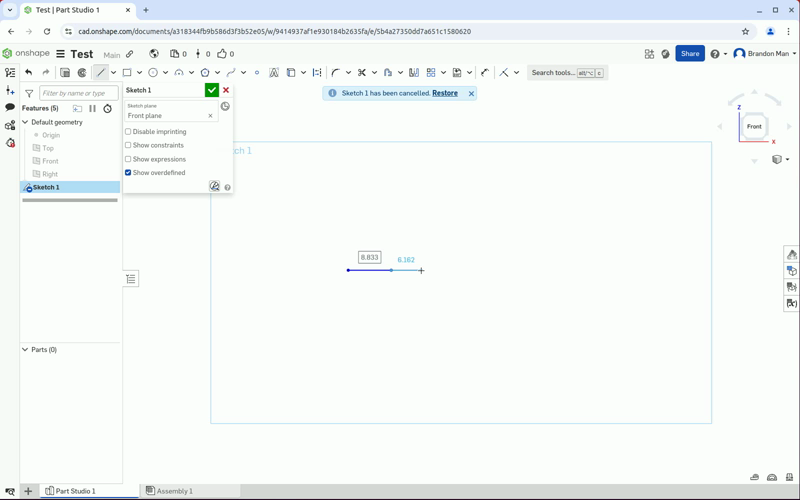
mouse_move(391, 236)
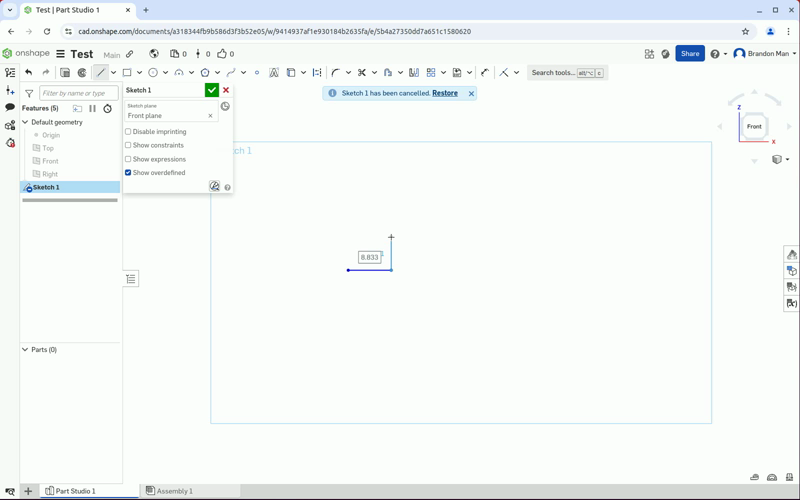
click(391, 236)
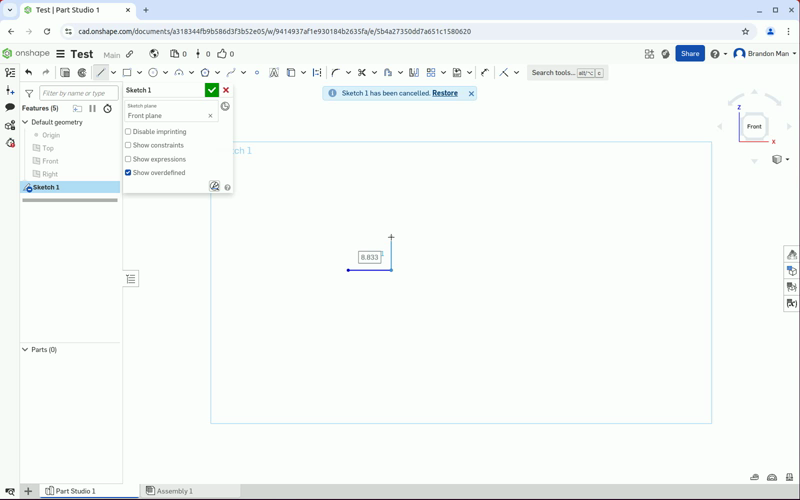
key_up(shift)
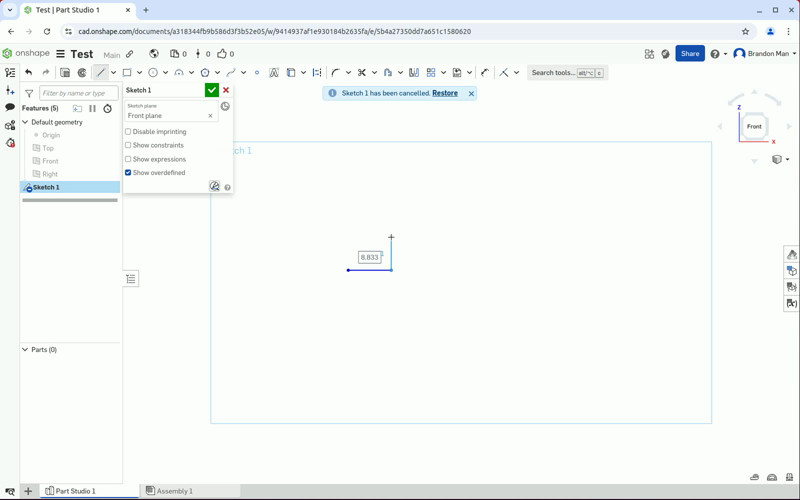
key_down(shift)
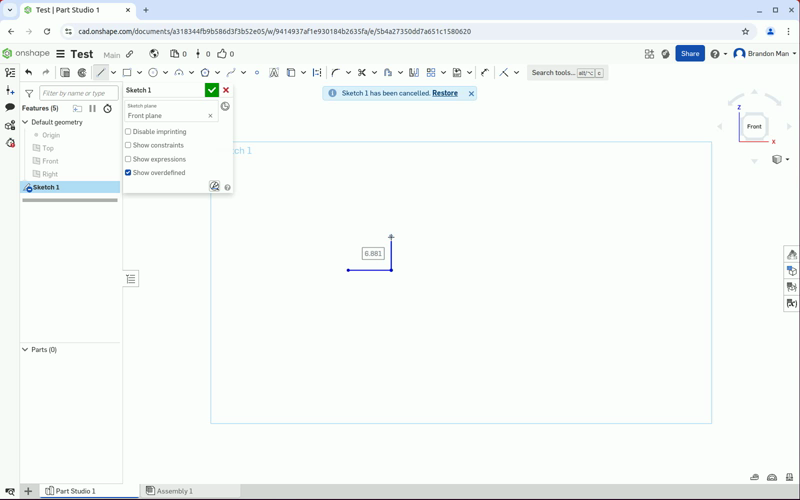
mouse_move(421, 236)
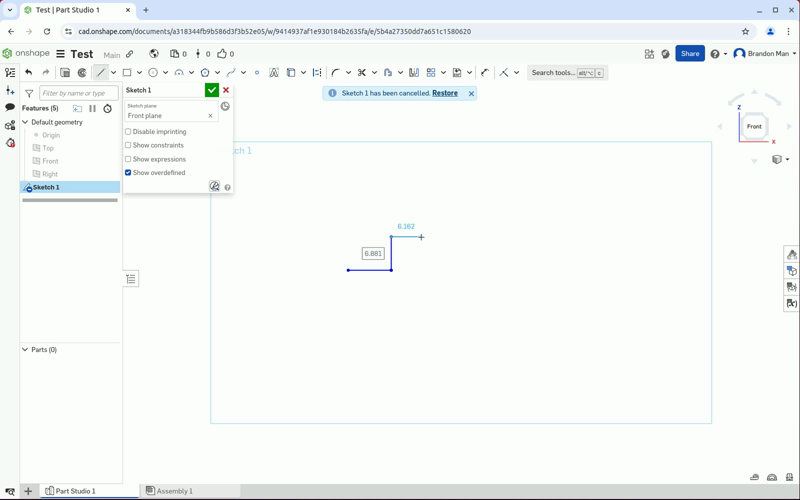
mouse_move(348, 236)
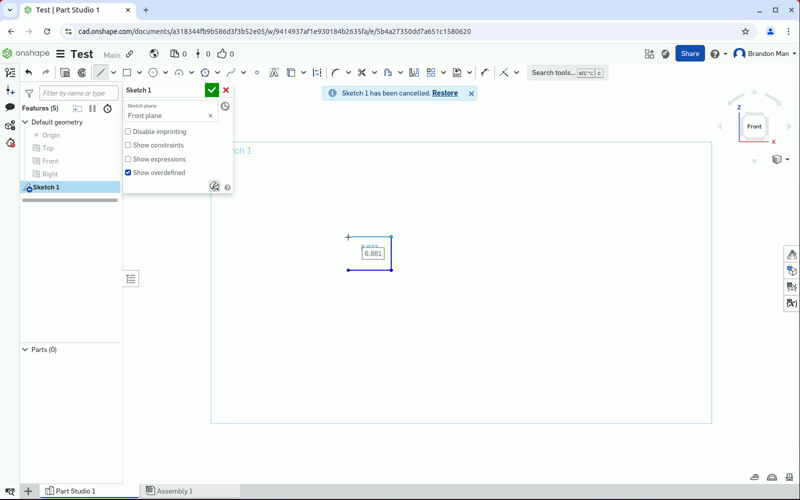
click(348, 236)
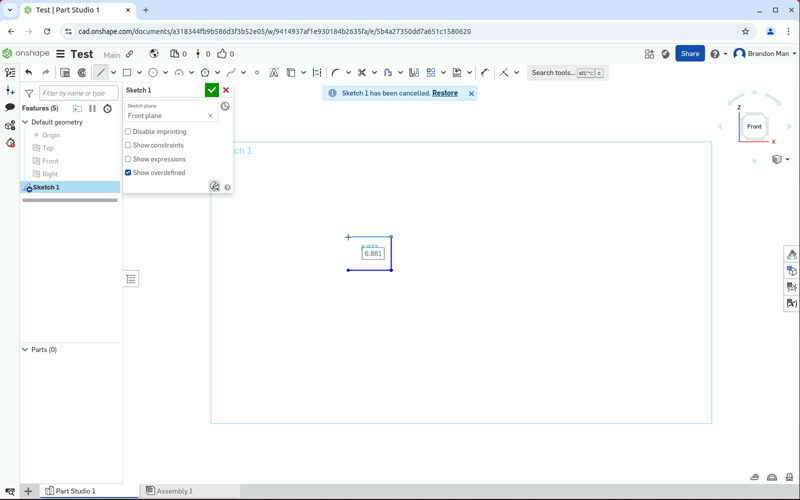
key_up(shift)
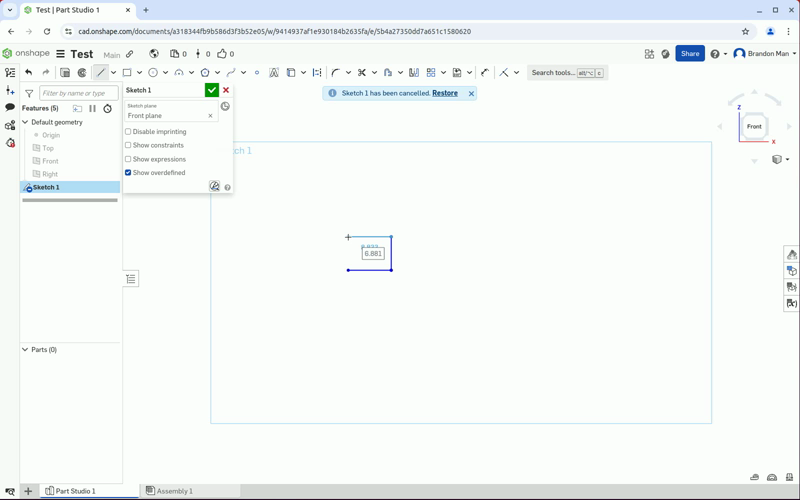
mouse_move(378, 236)
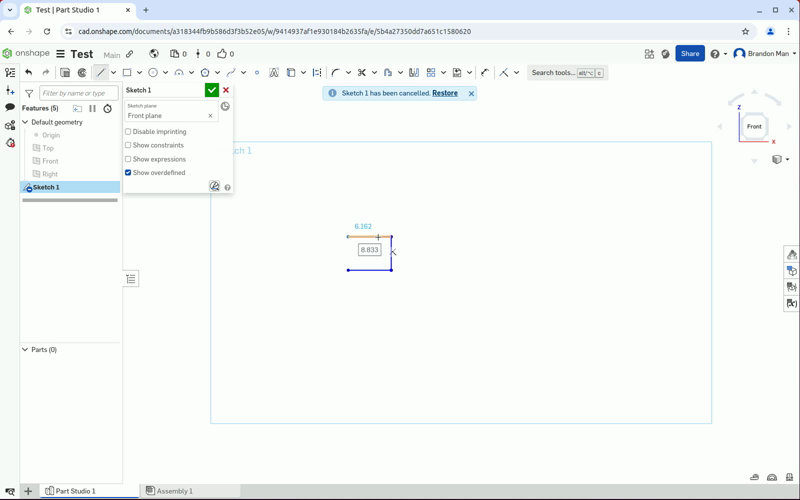
key_down(shift)
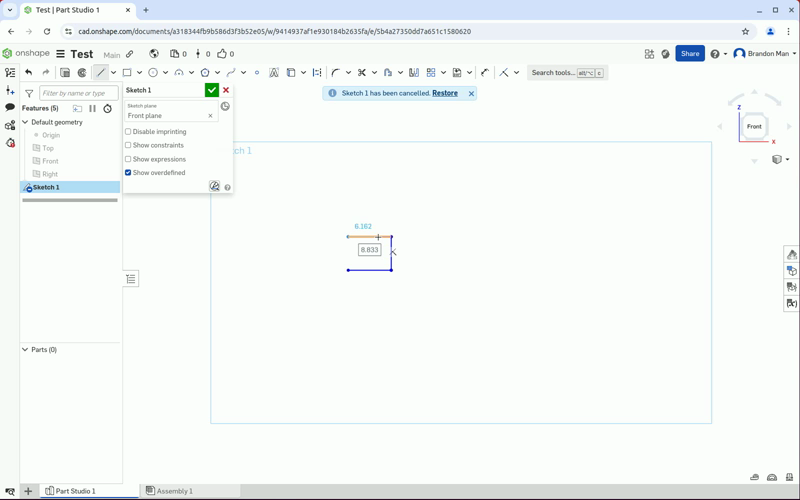
mouse_move(348, 270)
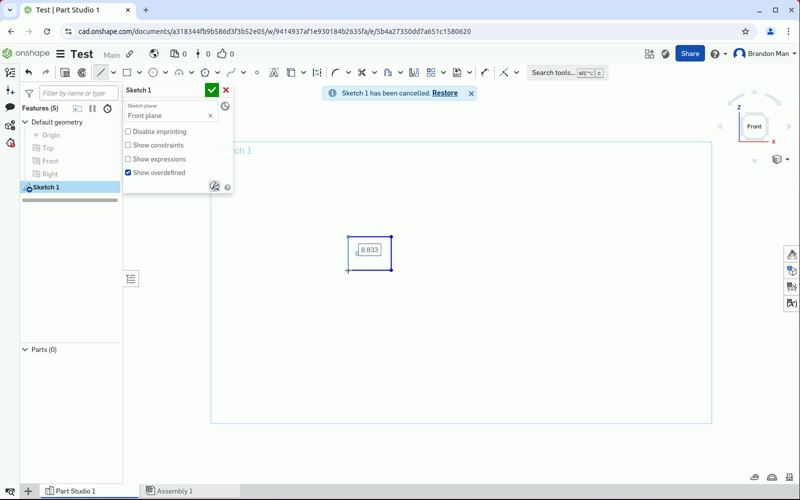
key_up(shift)
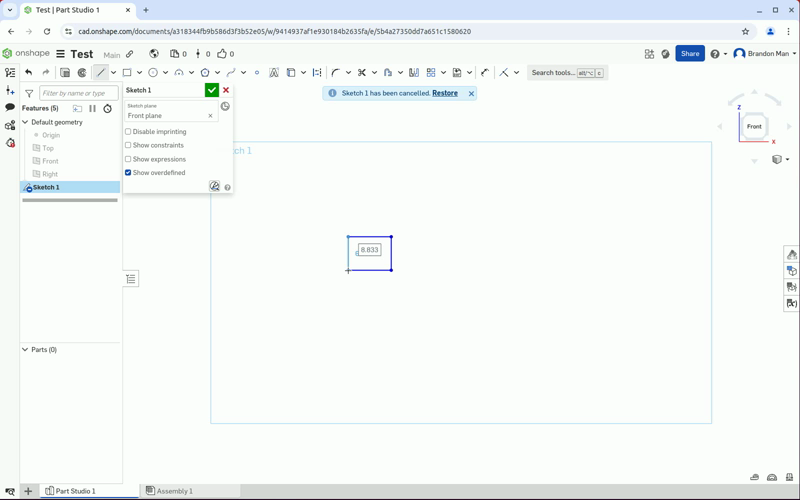
click(348, 270)
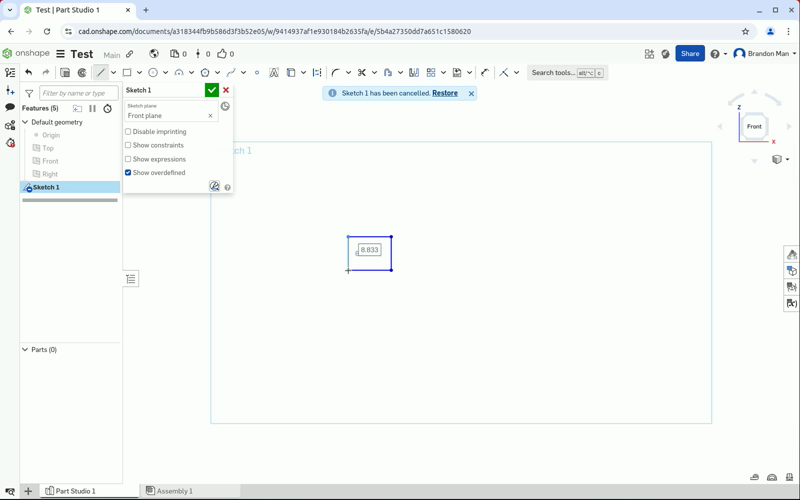
key(esc)
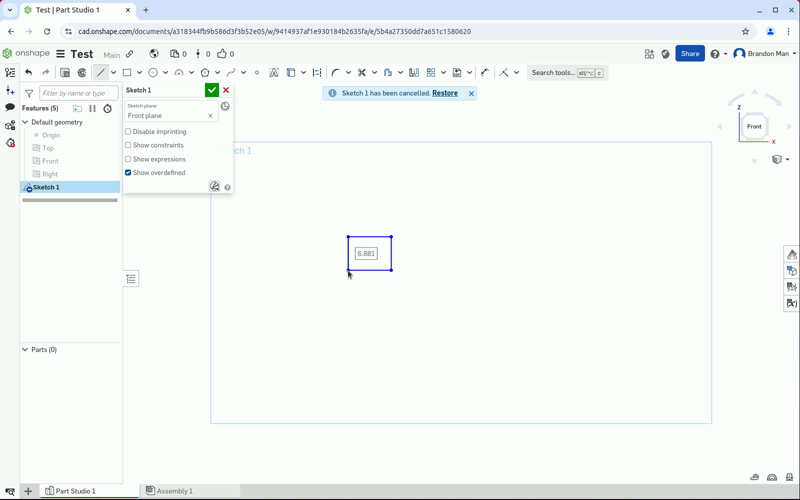
mouse_move(366, 245)
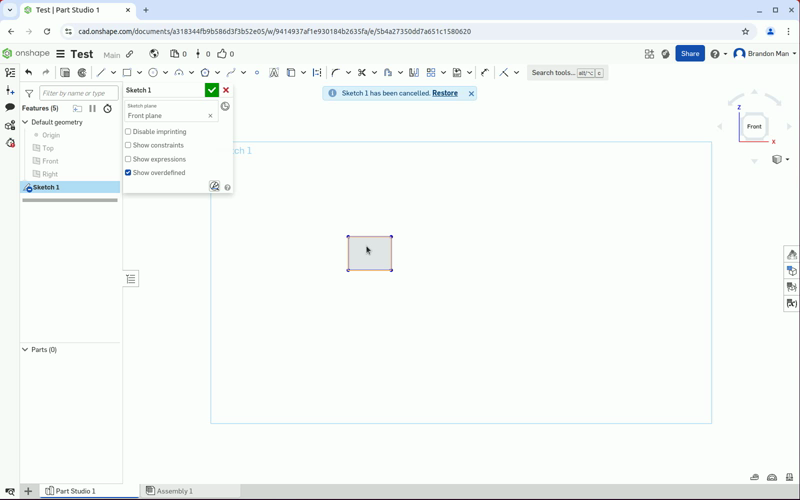
scroll(6)
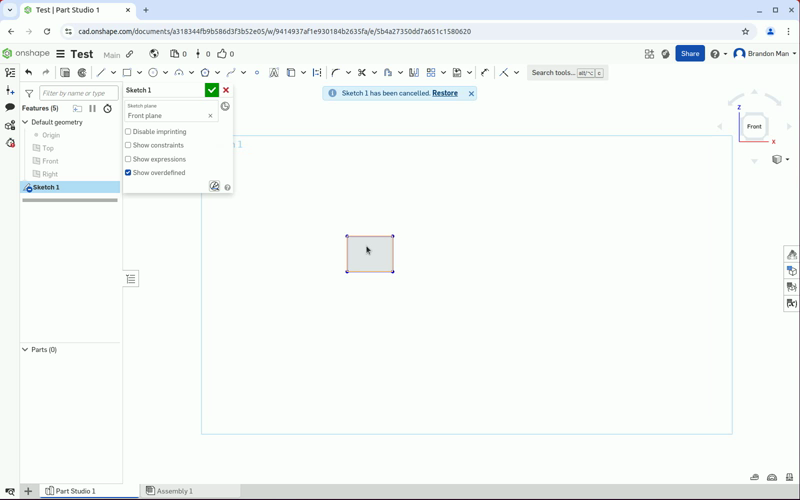
scroll(6)
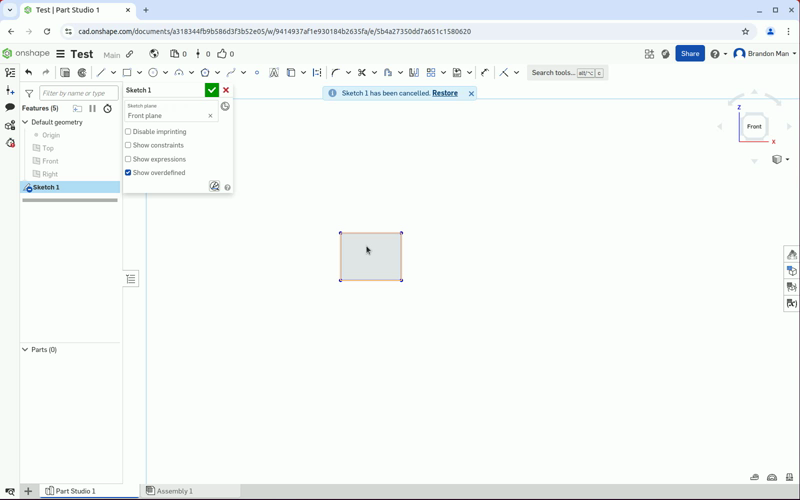
scroll(6)
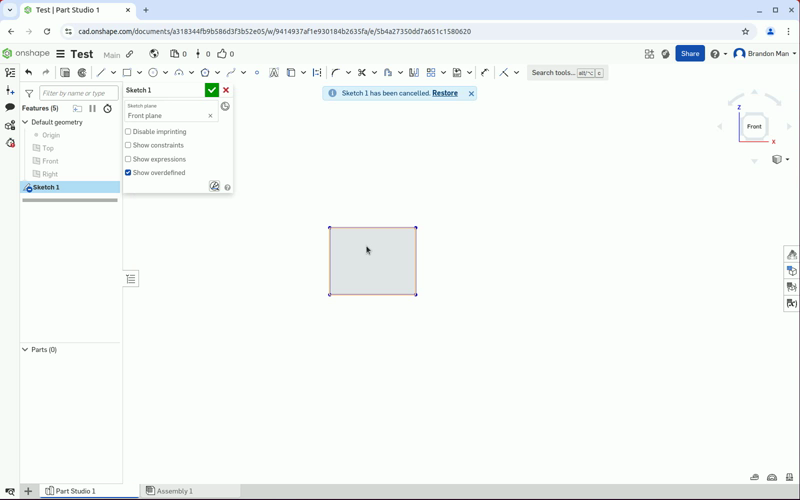
scroll(6)
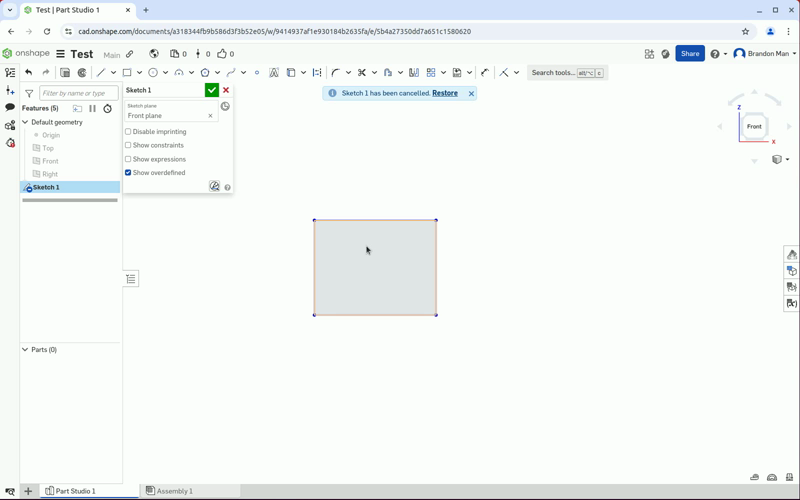
scroll(6)
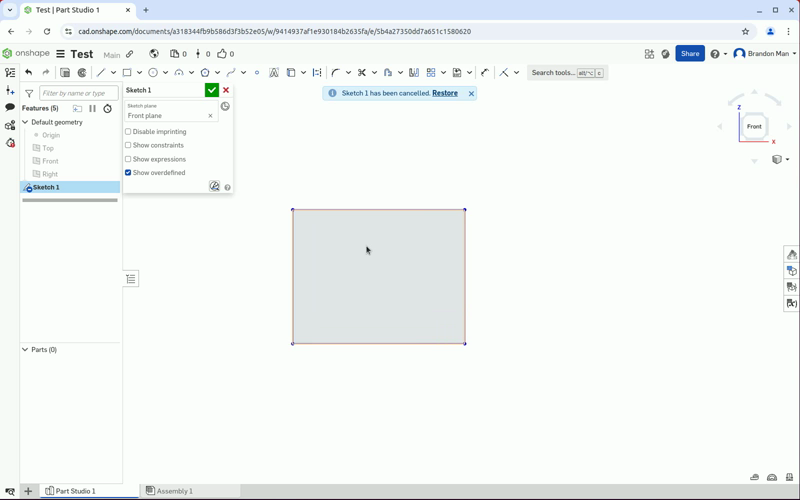
scroll(6)
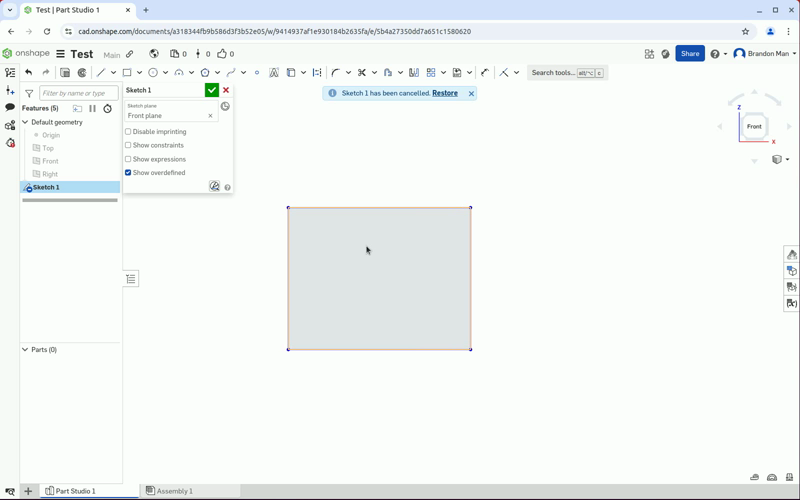
scroll(6)
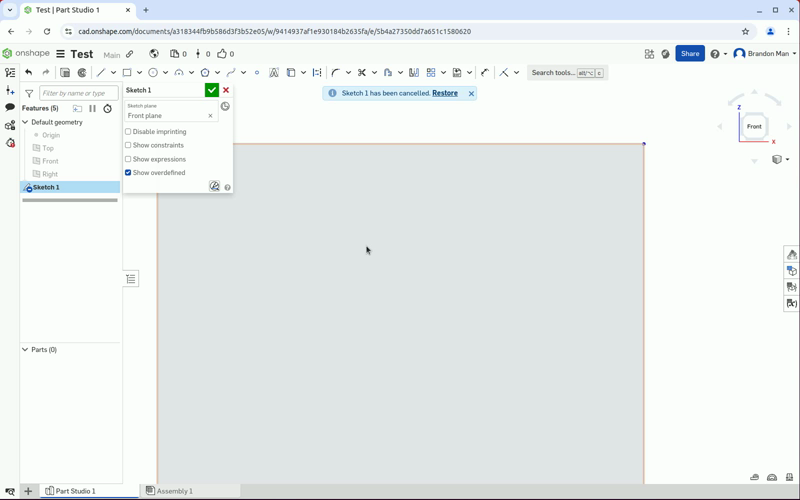
click(366, 245)
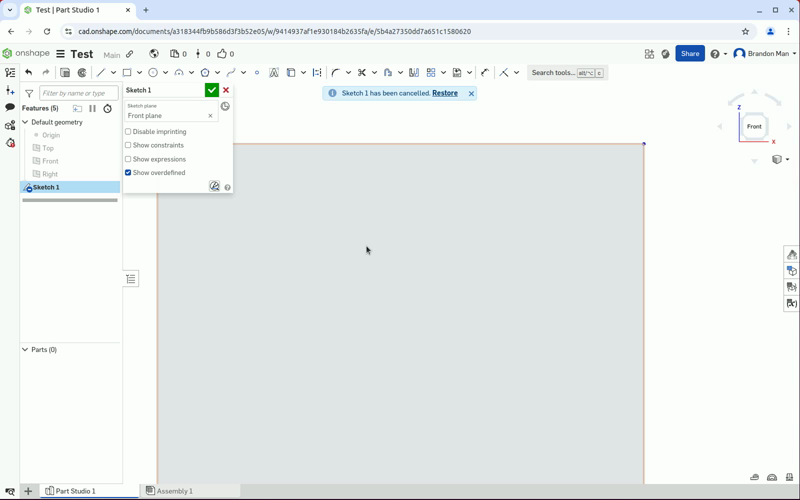
scroll(-6)
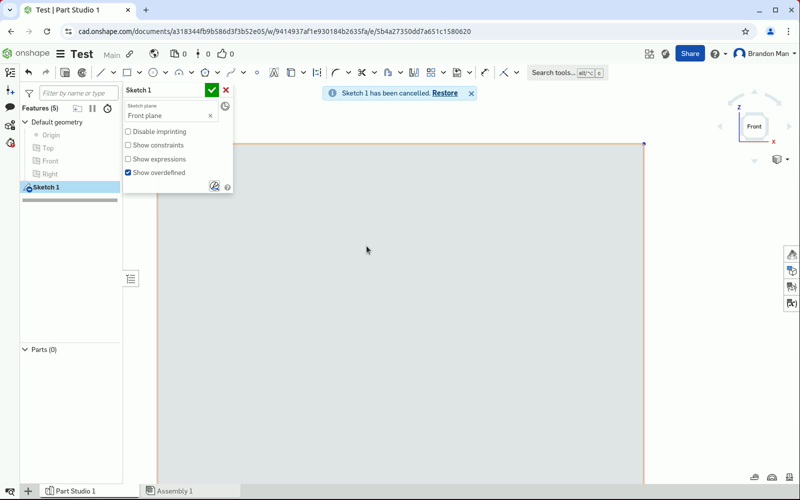
scroll(-6)
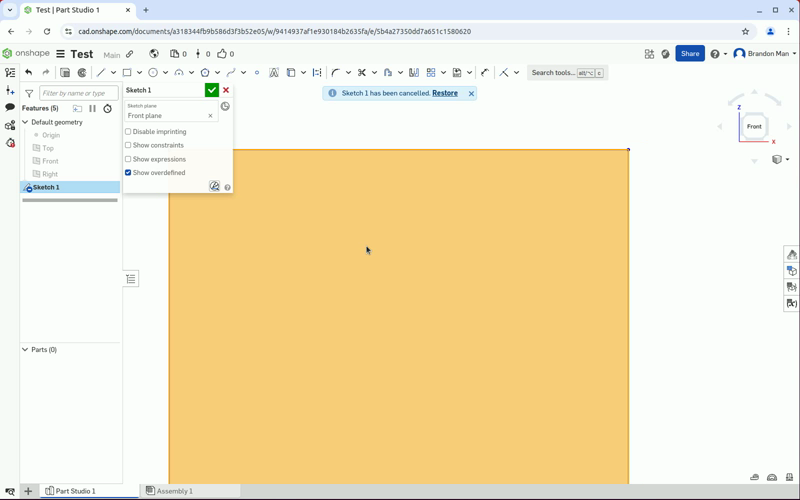
scroll(-6)
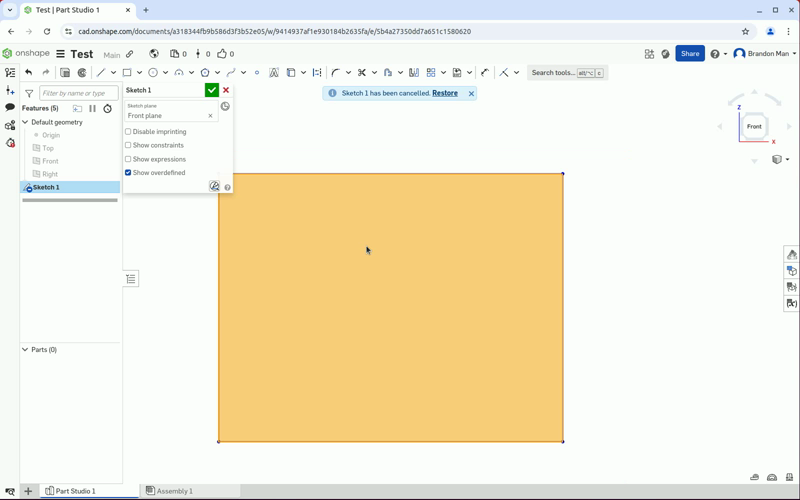
scroll(-6)
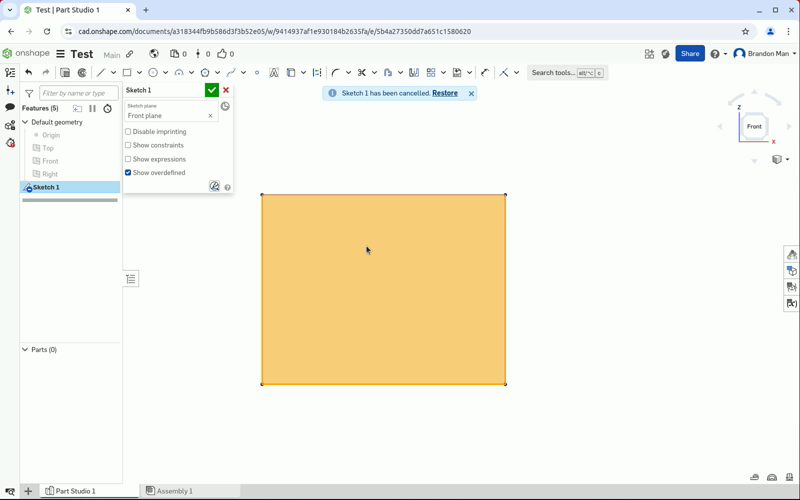
scroll(-6)
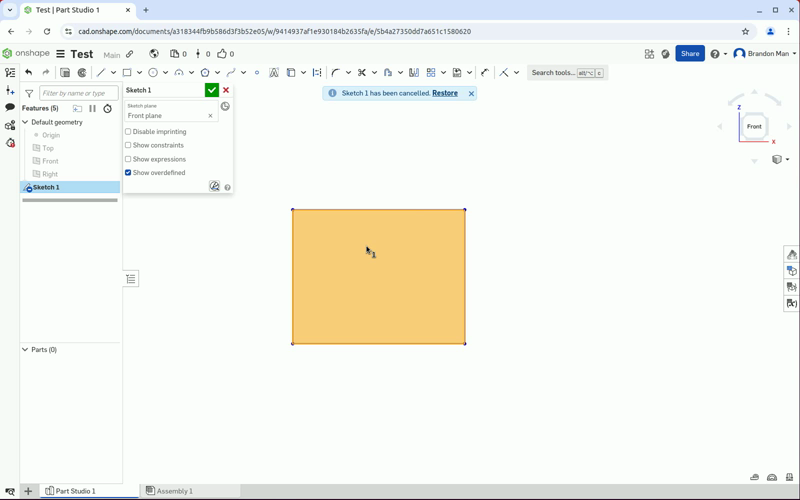
scroll(-6)
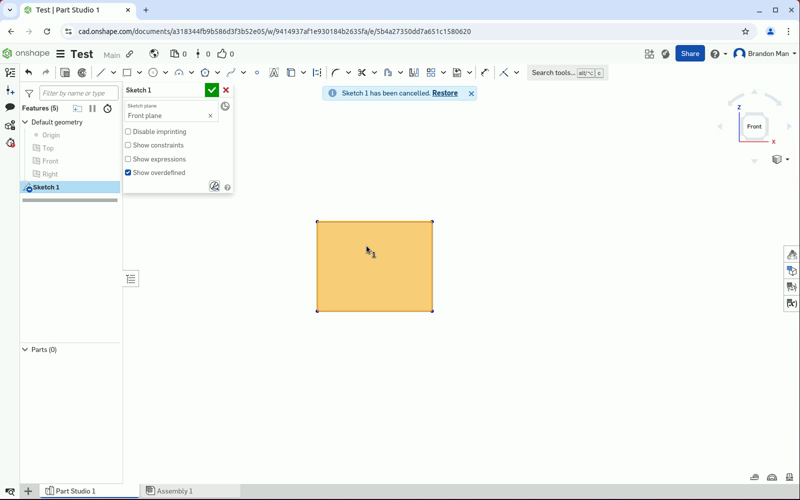
scroll(-6)
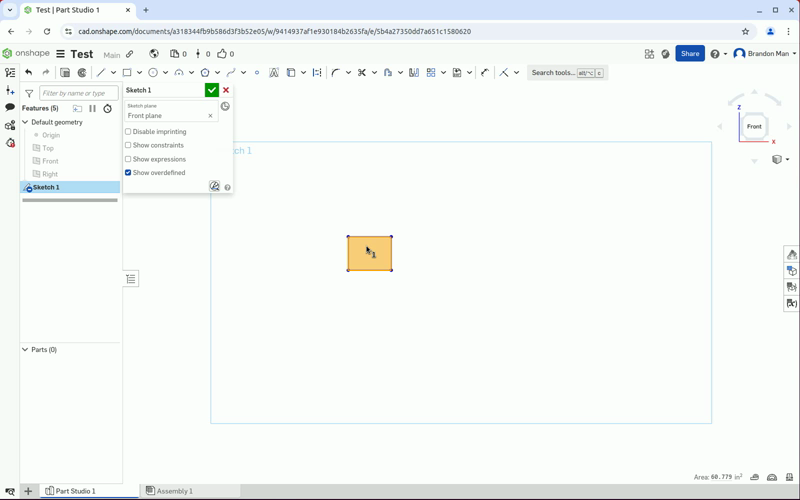
mouse_move(73, 352)
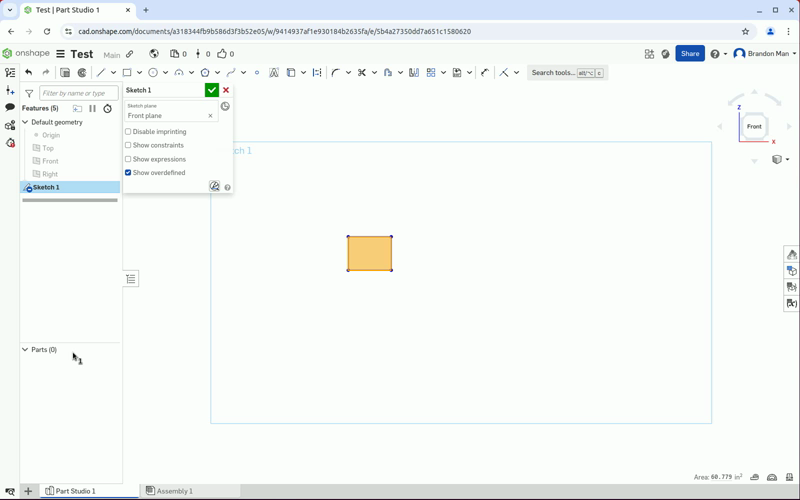
key(shift+y)
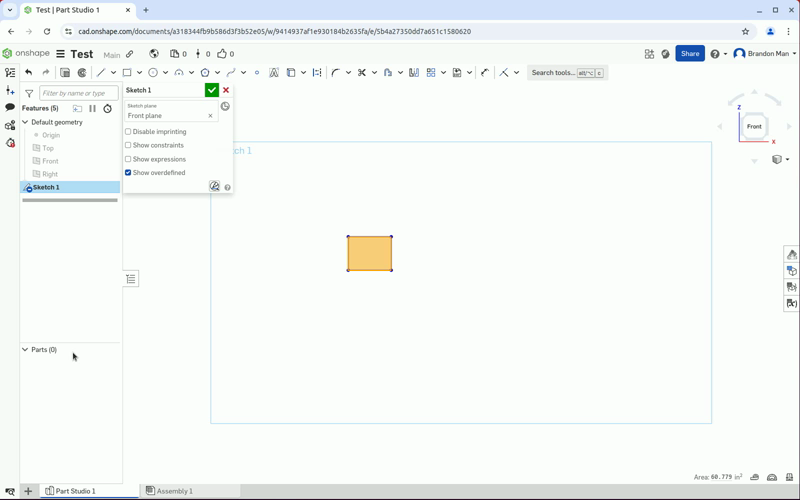
key(shift+e)
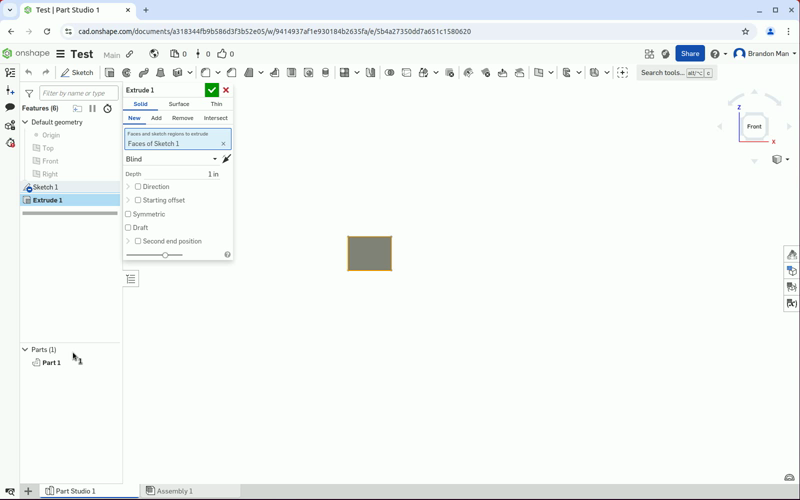
mouse_move(143, 106)
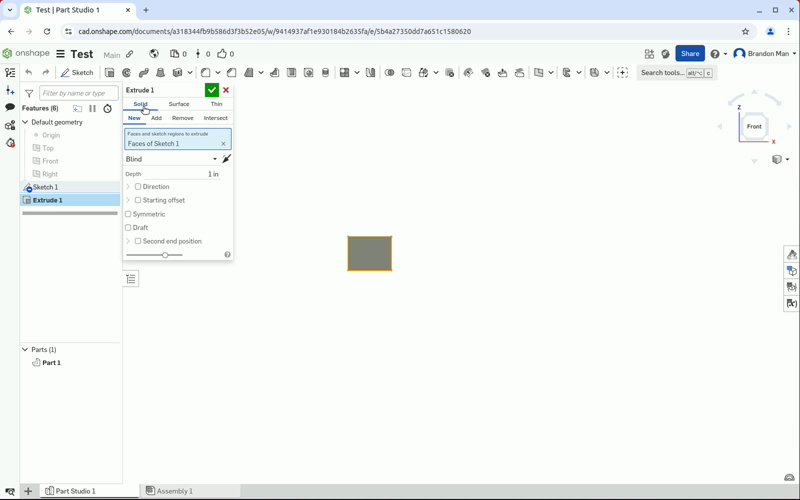
click(143, 106)
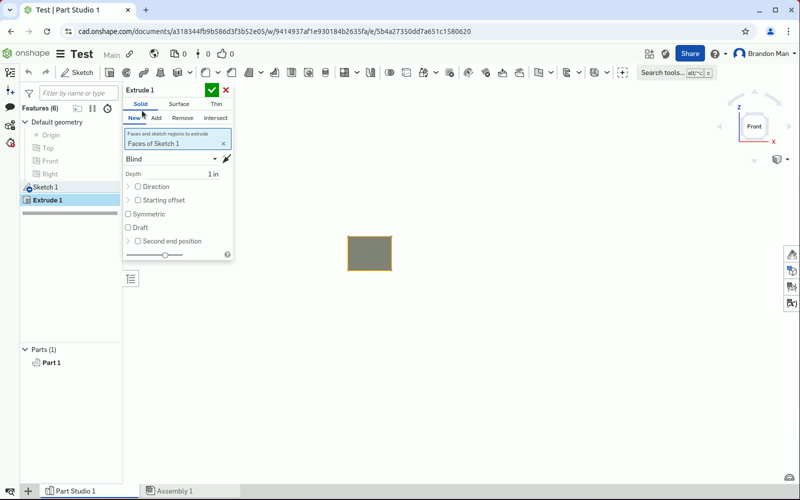
mouse_move(137, 120)
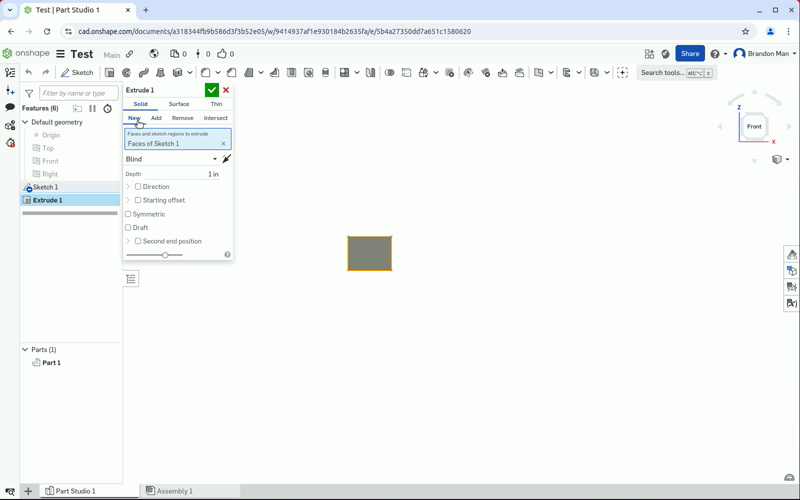
click(137, 120)
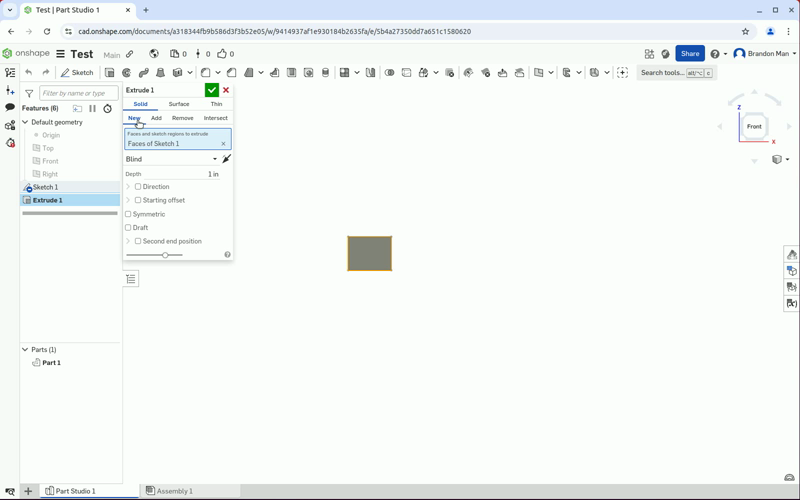
key(tab, 4)
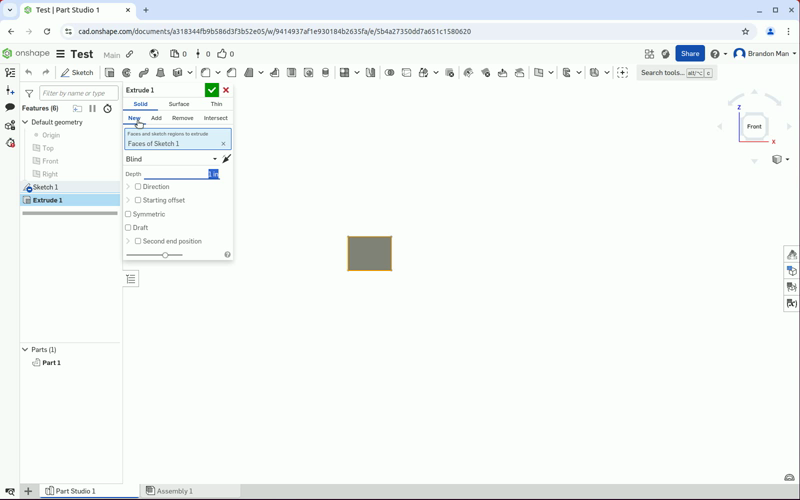
text(4.574)
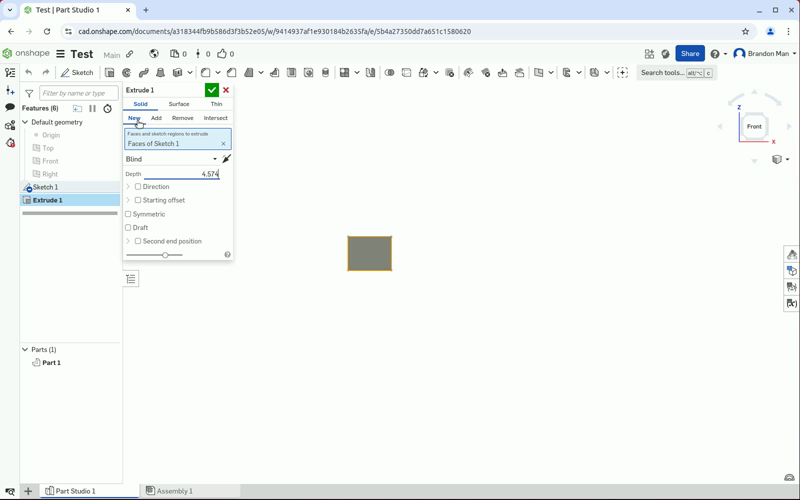
key(enter)
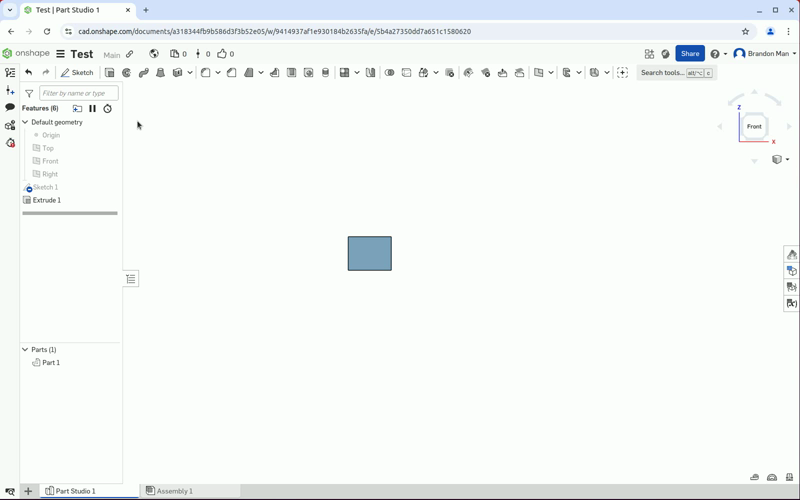
key(shift+h)
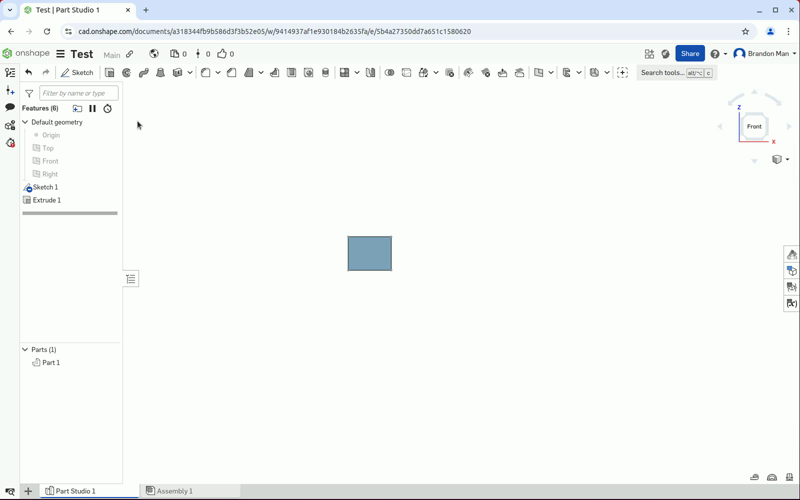
key(shift+h)
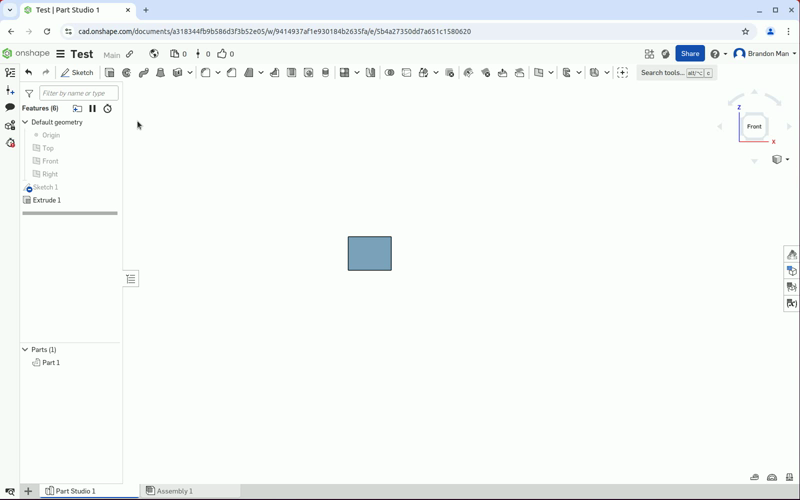
mouse_move(73, 189)
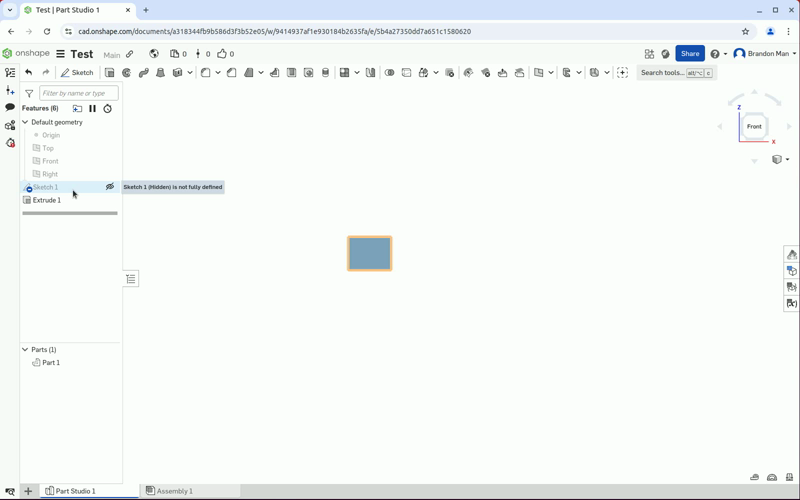
click(73, 189)
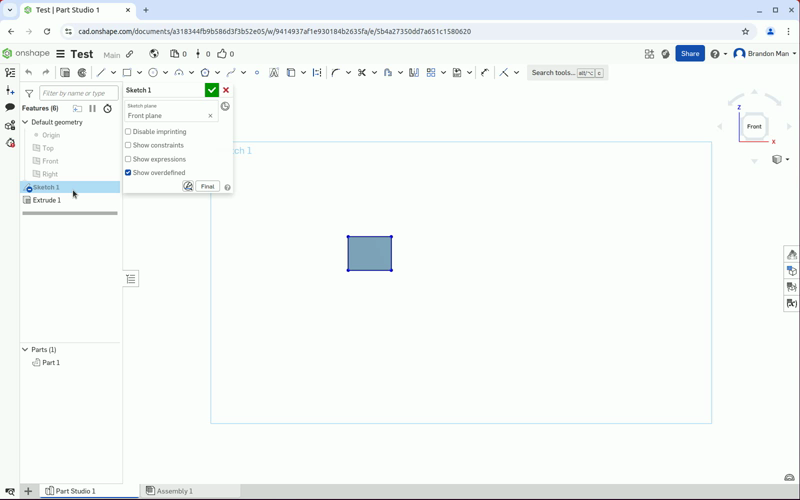
mouse_move(229, 92)
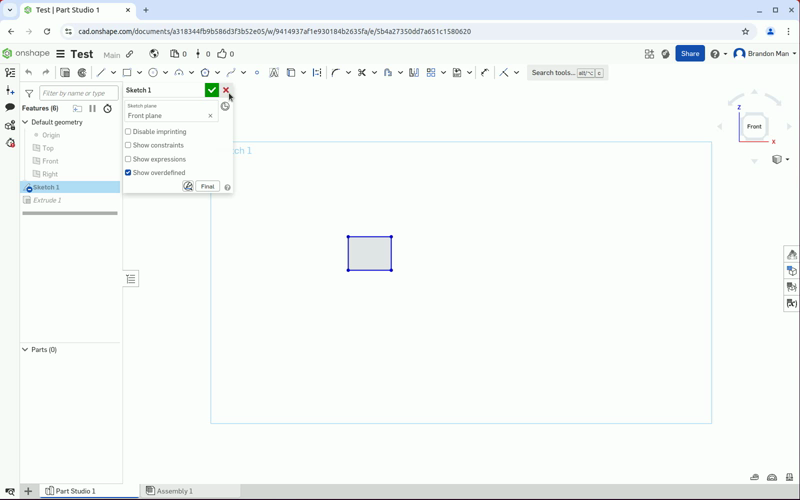
click(229, 92)
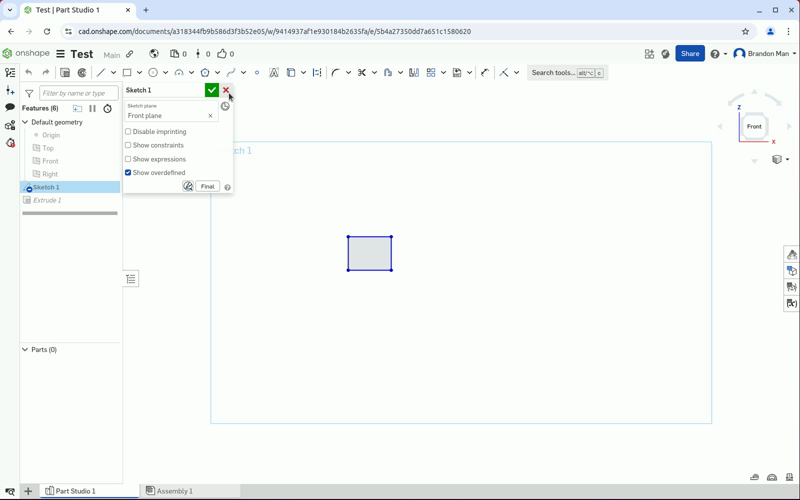
key(shift+s)
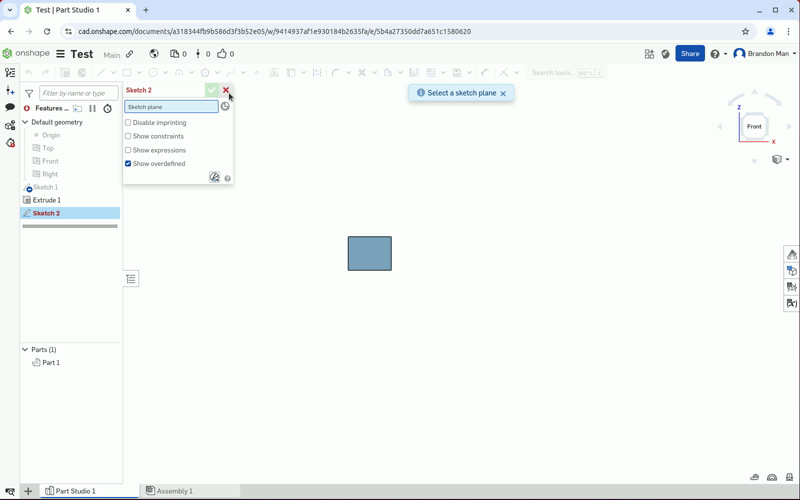
mouse_move(73, 163)
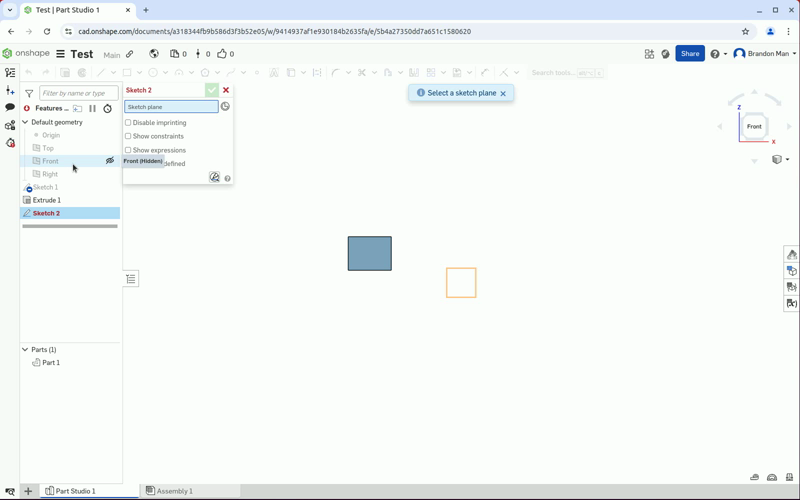
click(73, 163)
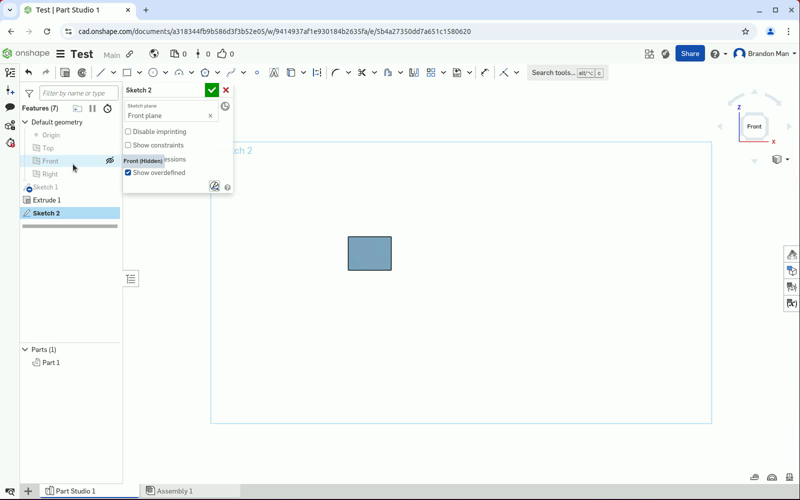
mouse_move(73, 352)
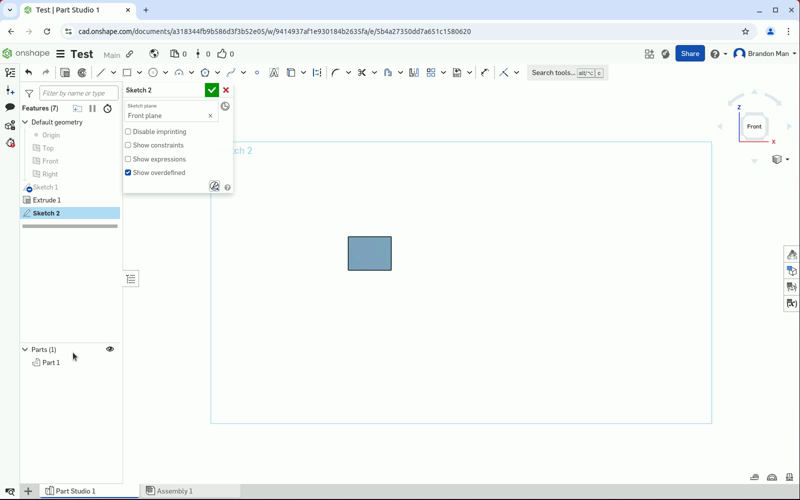
key(y)
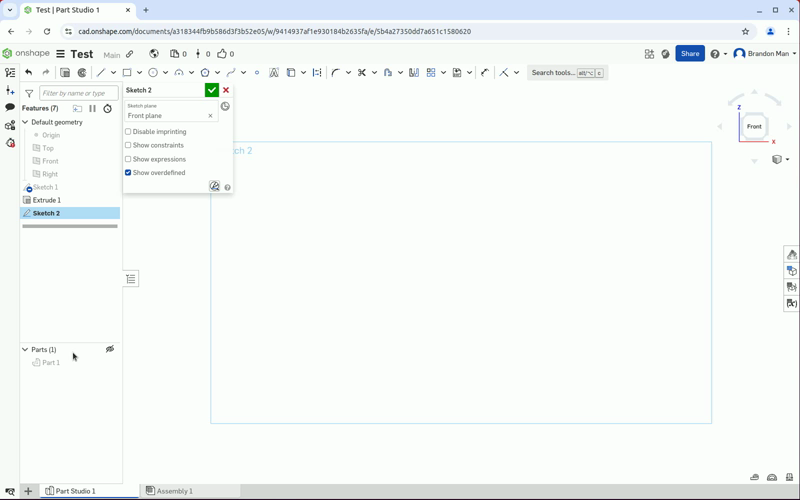
key(l)
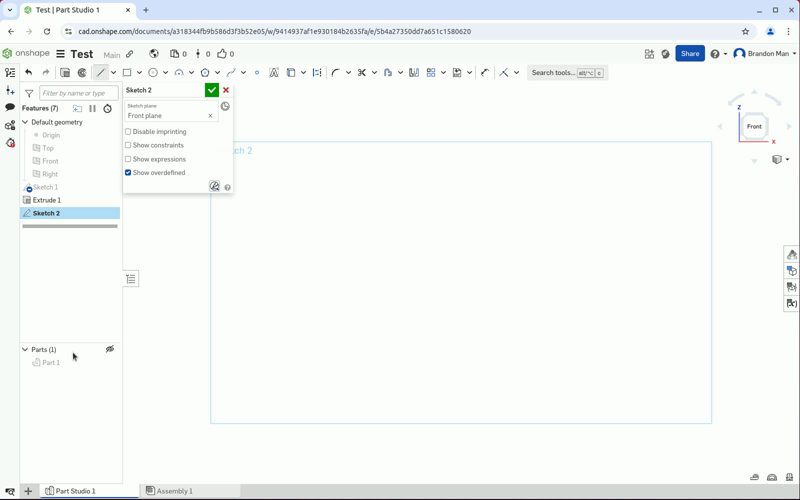
key_down(shift)
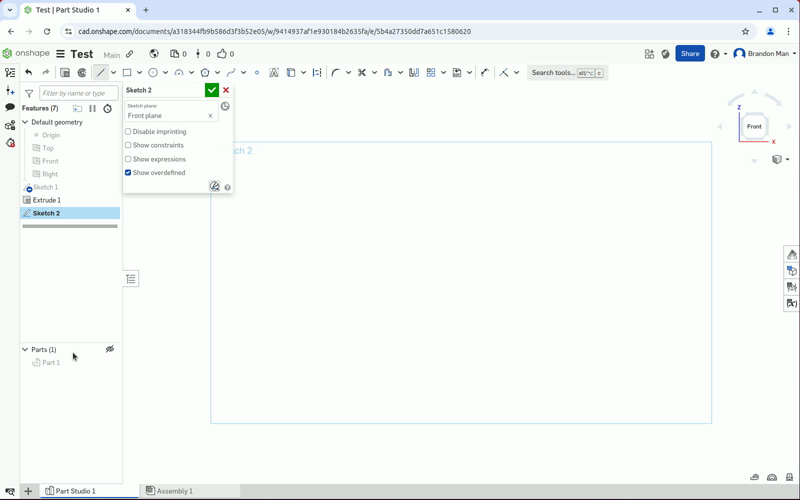
mouse_move(434, 282)
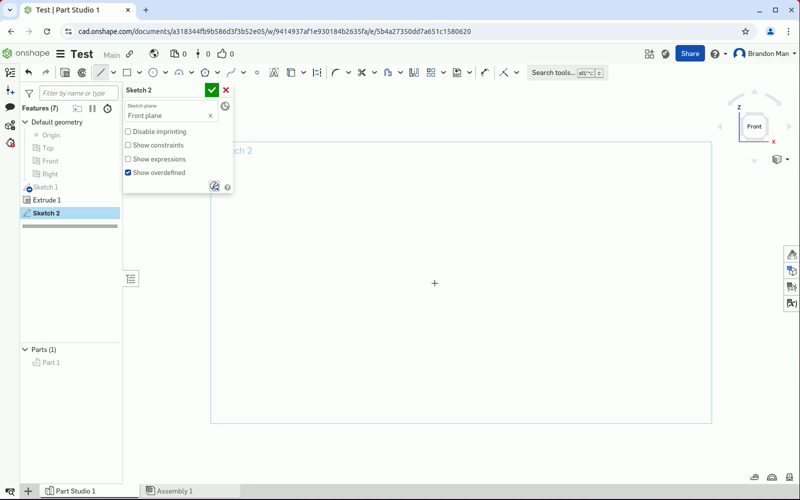
click(434, 282)
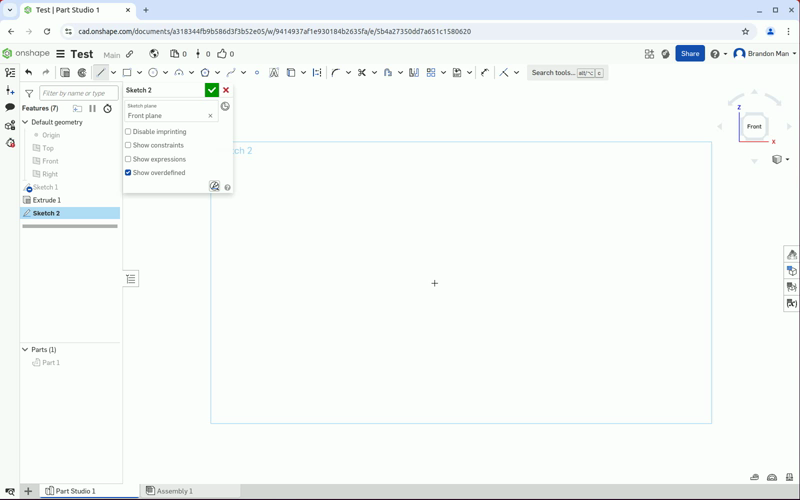
key_up(shift)
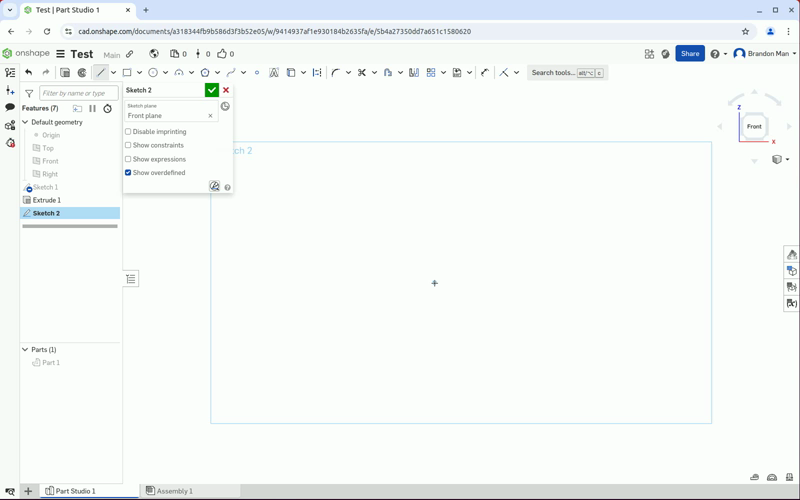
key_down(shift)
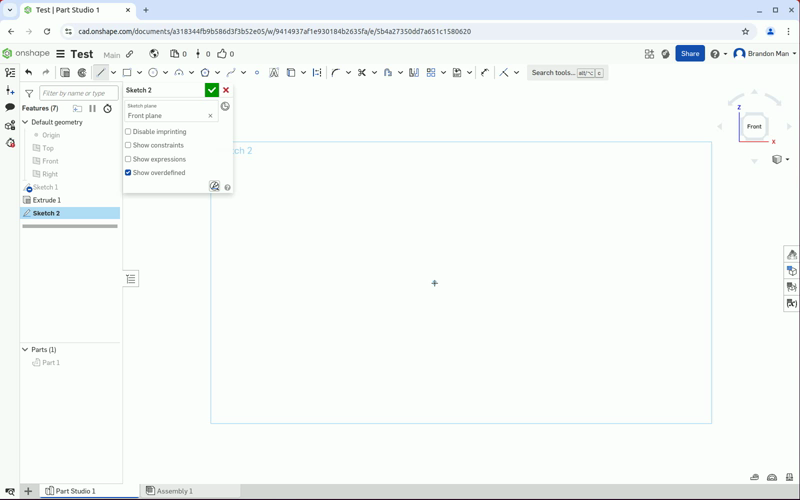
mouse_move(464, 282)
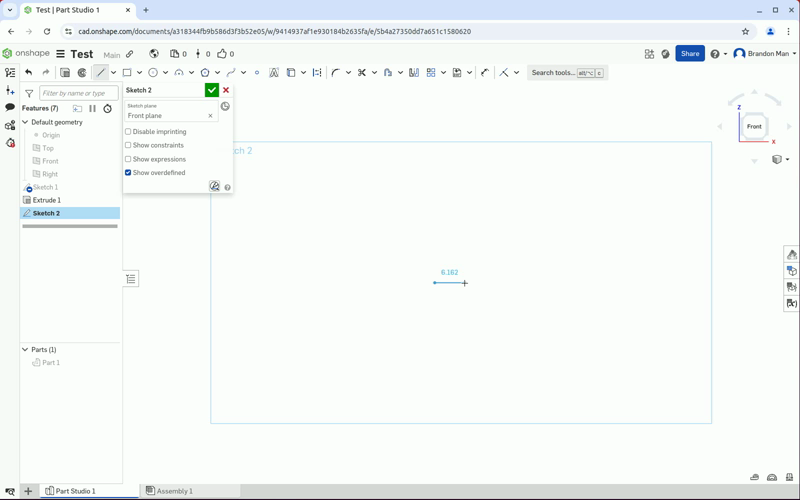
mouse_move(473, 282)
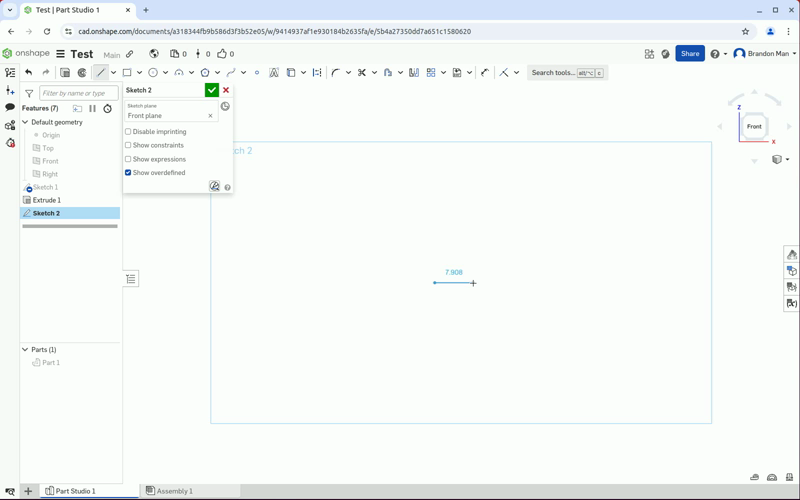
click(473, 282)
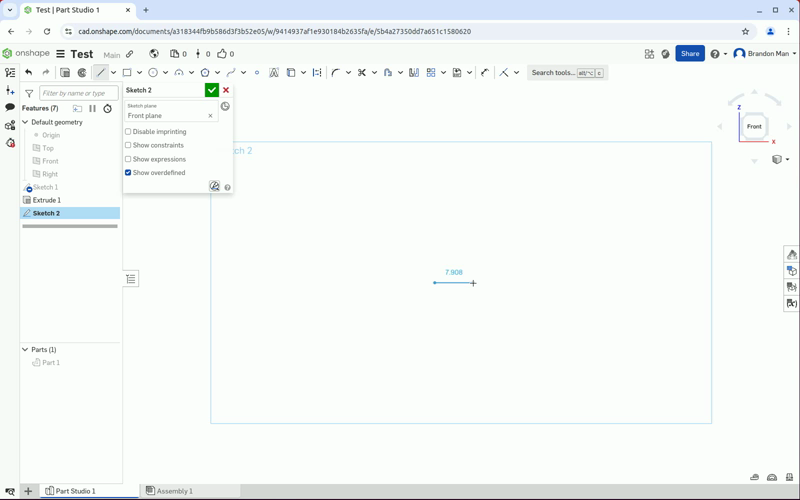
key_up(shift)
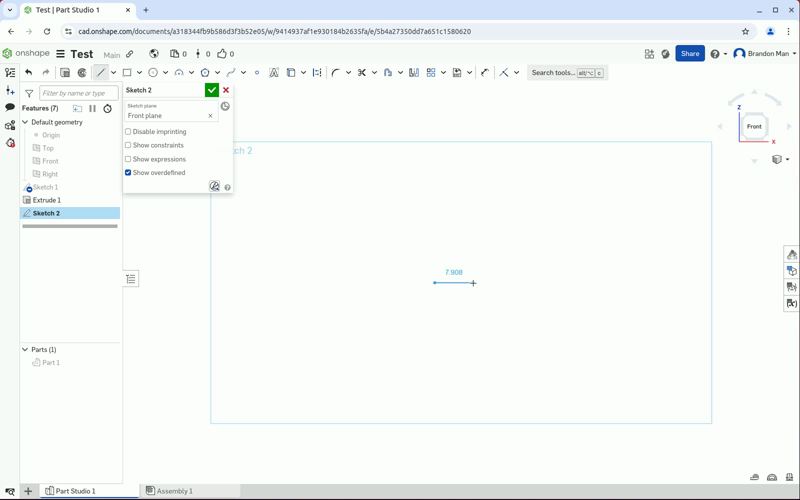
key_down(shift)
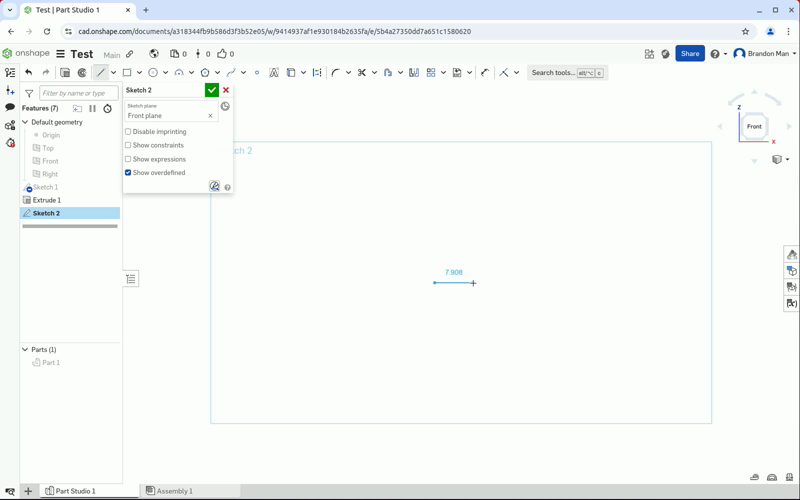
mouse_move(503, 282)
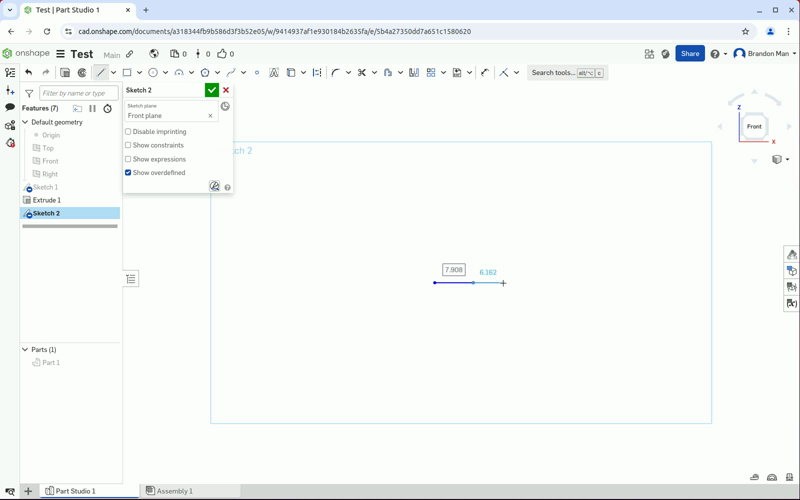
mouse_move(473, 247)
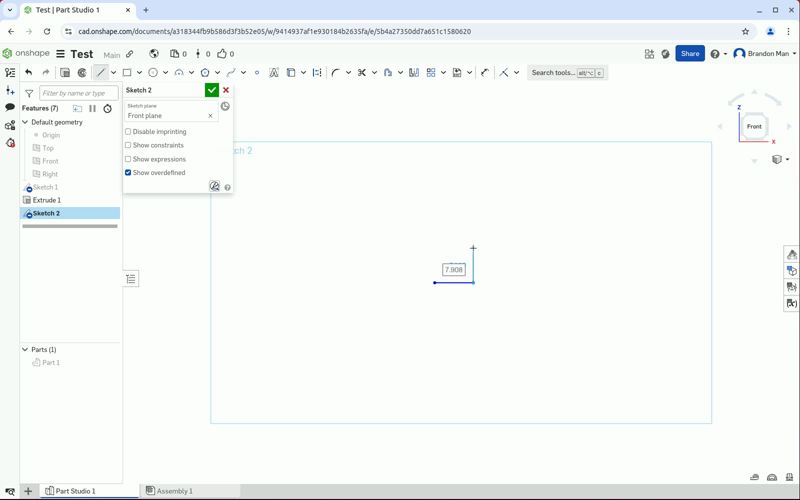
click(473, 247)
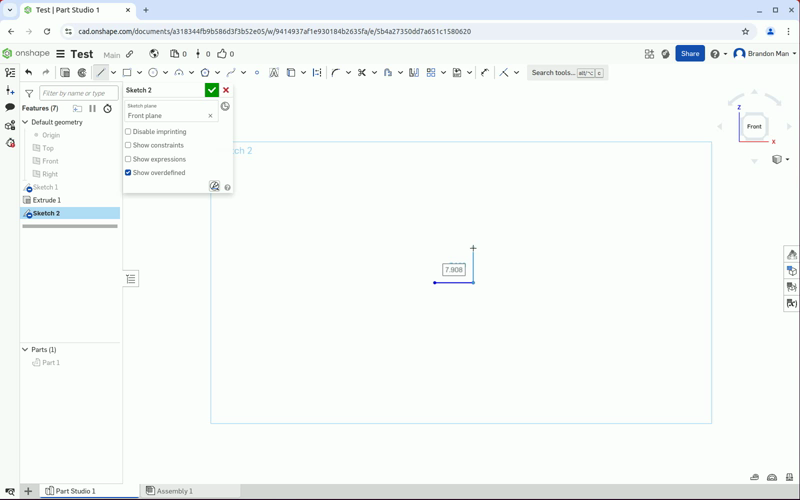
key_up(shift)
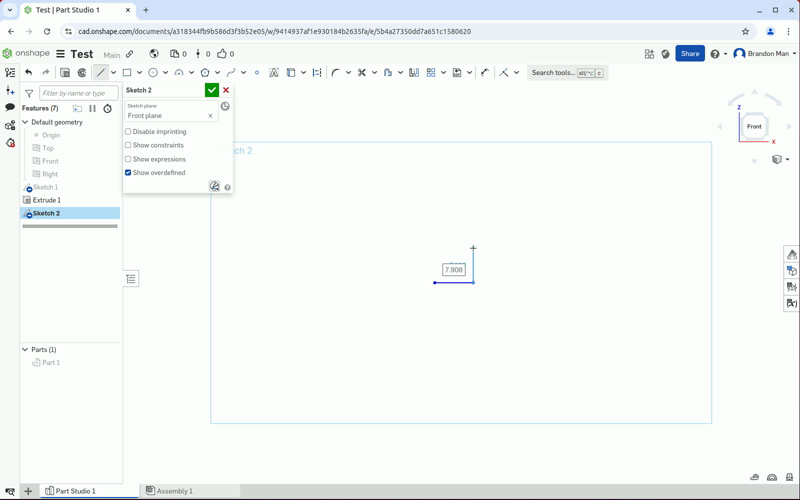
key_down(shift)
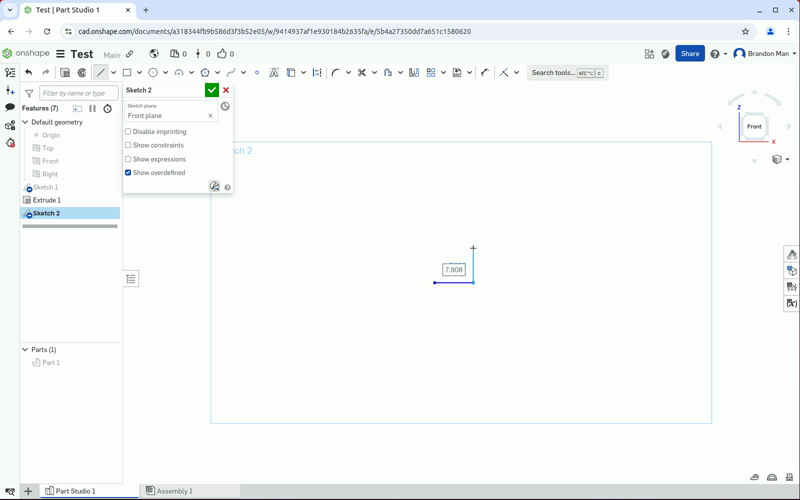
mouse_move(503, 247)
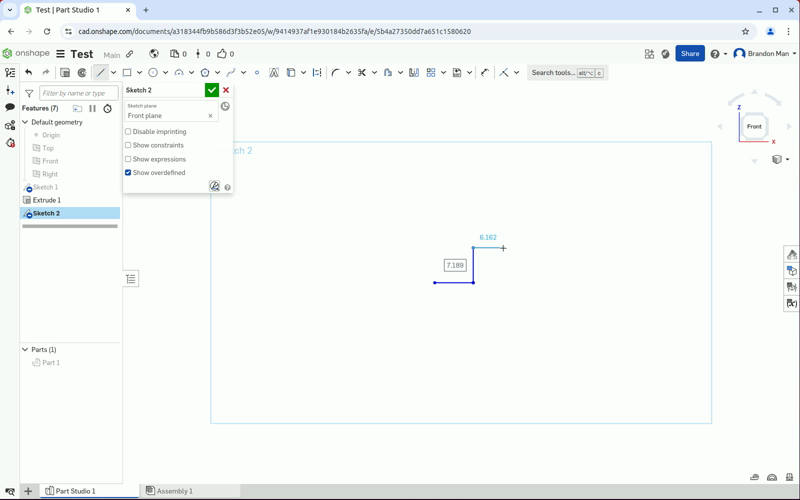
mouse_move(434, 247)
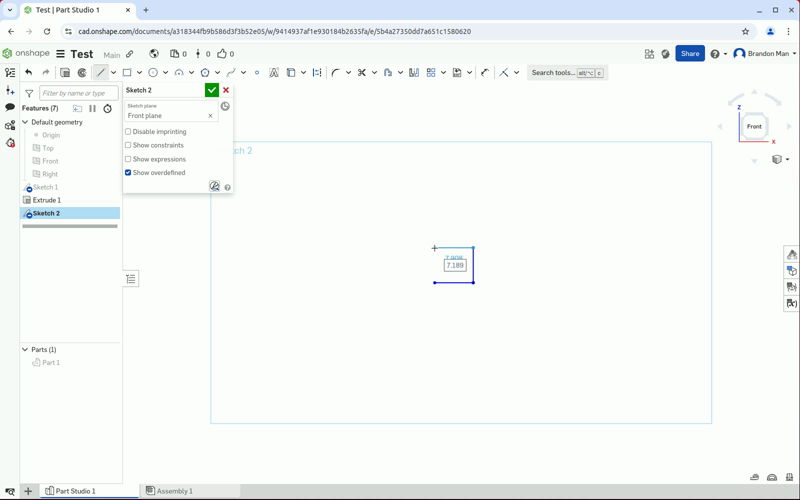
click(434, 247)
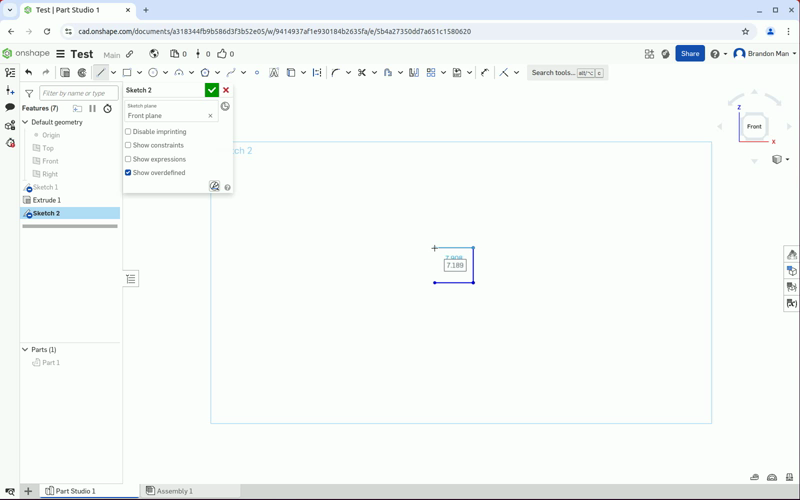
key_up(shift)
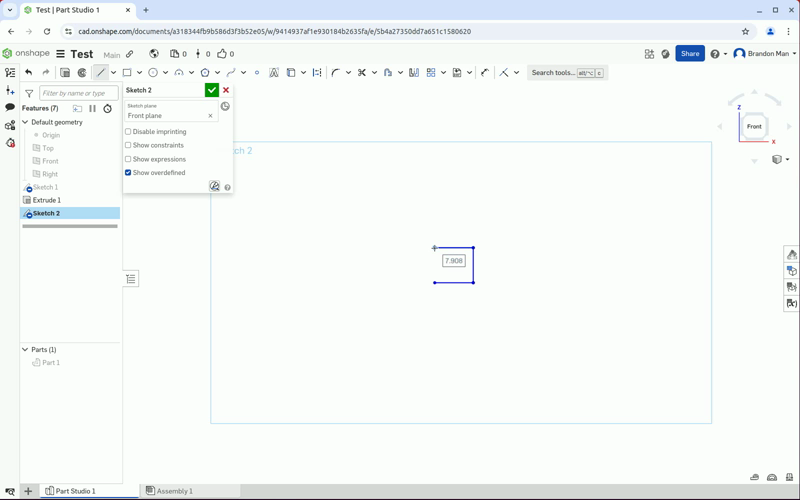
mouse_move(464, 247)
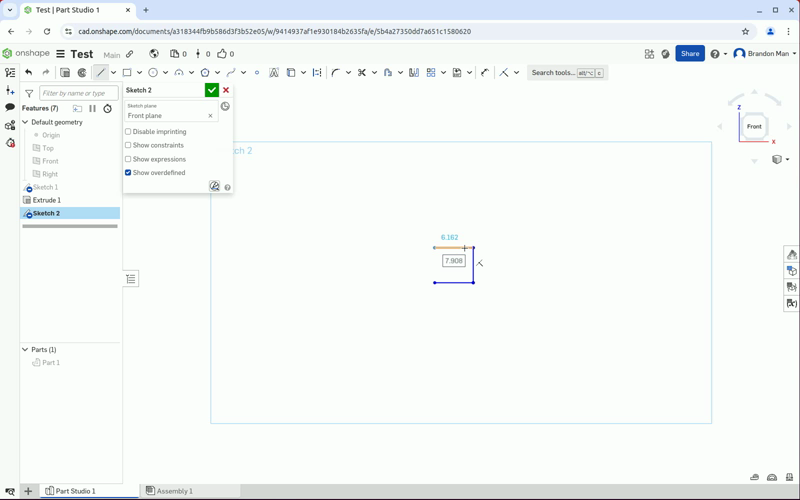
key_down(shift)
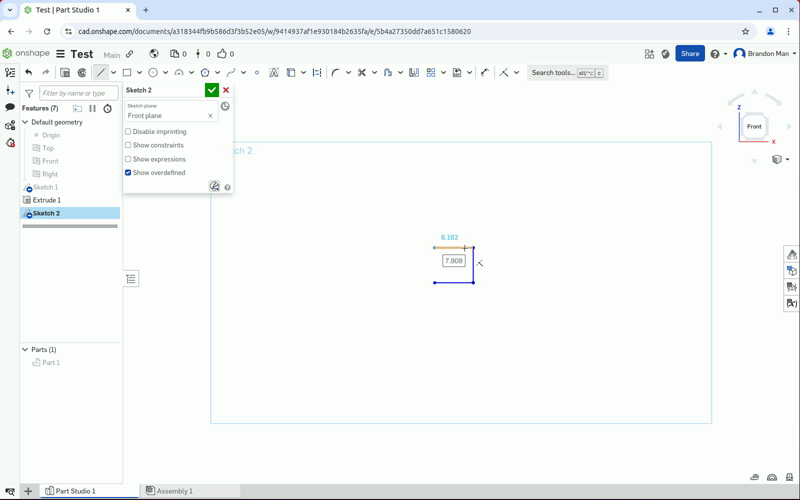
mouse_move(434, 282)
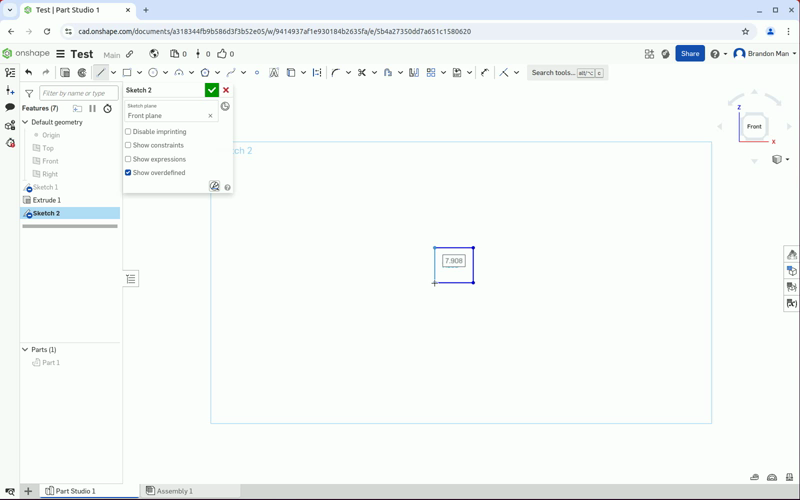
key_up(shift)
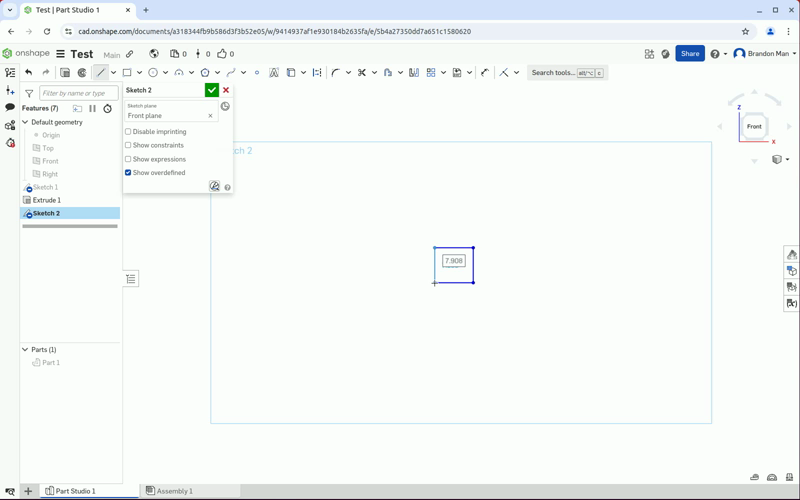
click(434, 282)
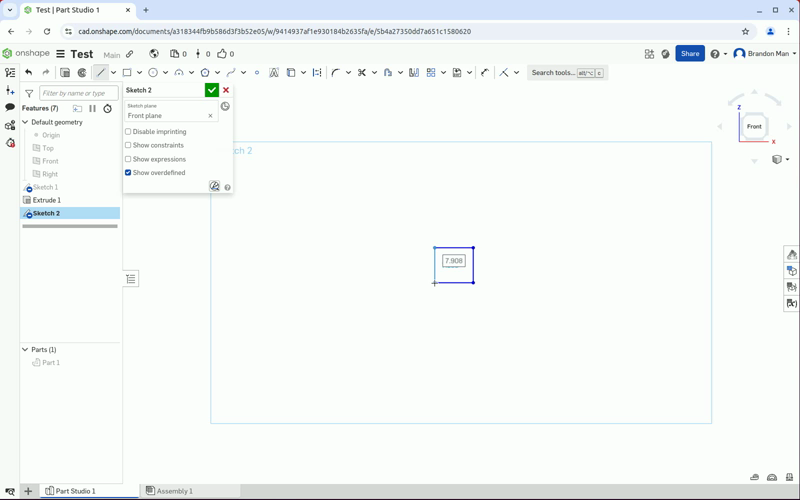
key(esc)
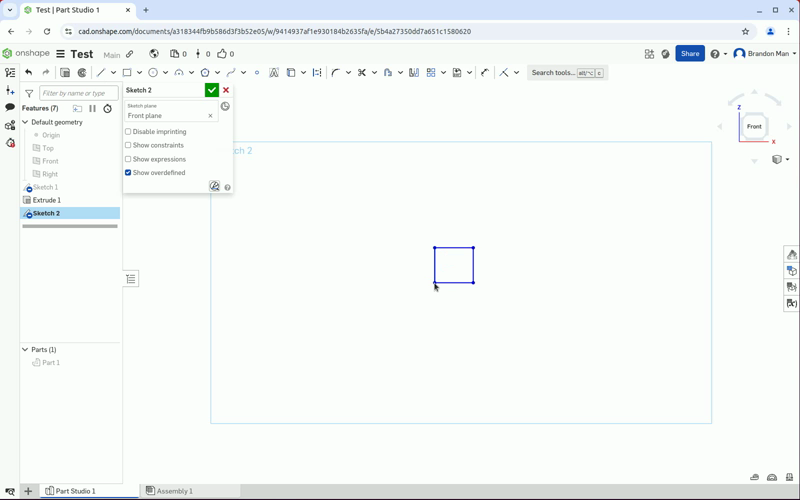
mouse_move(469, 272)
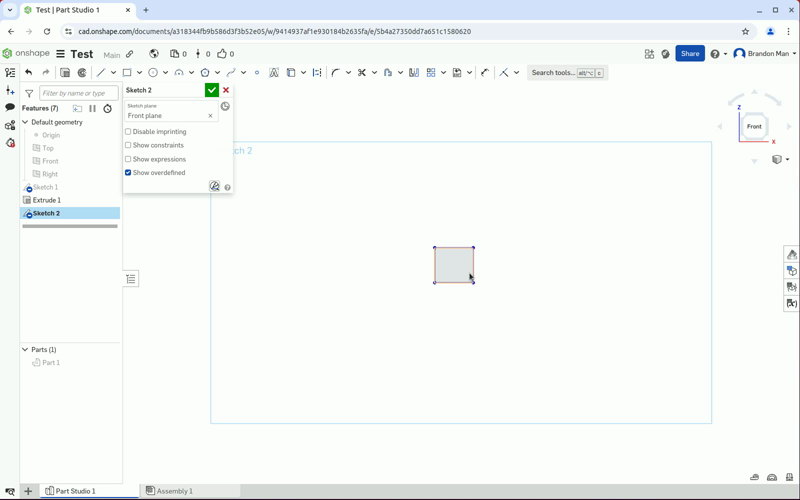
scroll(6)
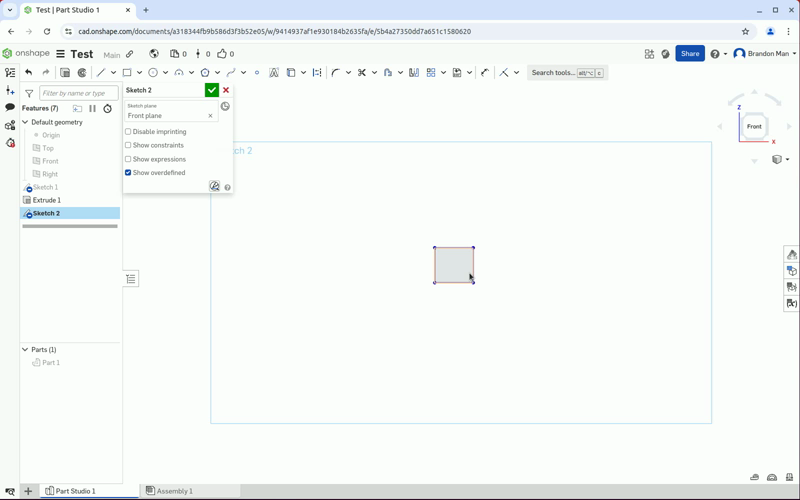
scroll(6)
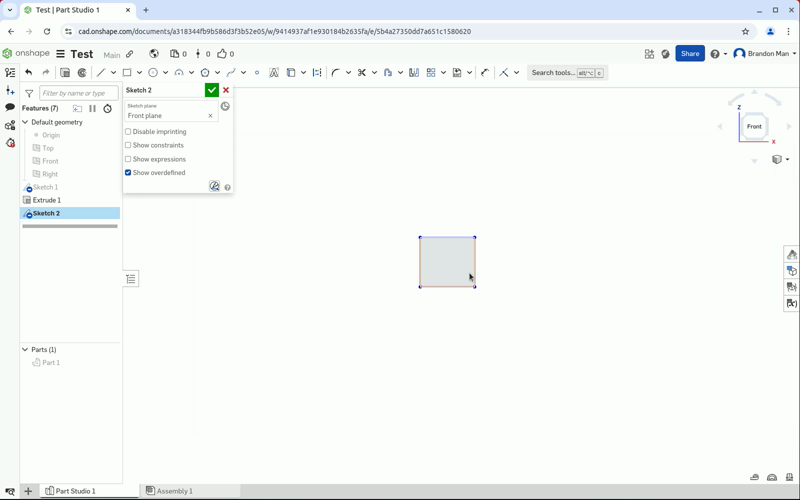
scroll(6)
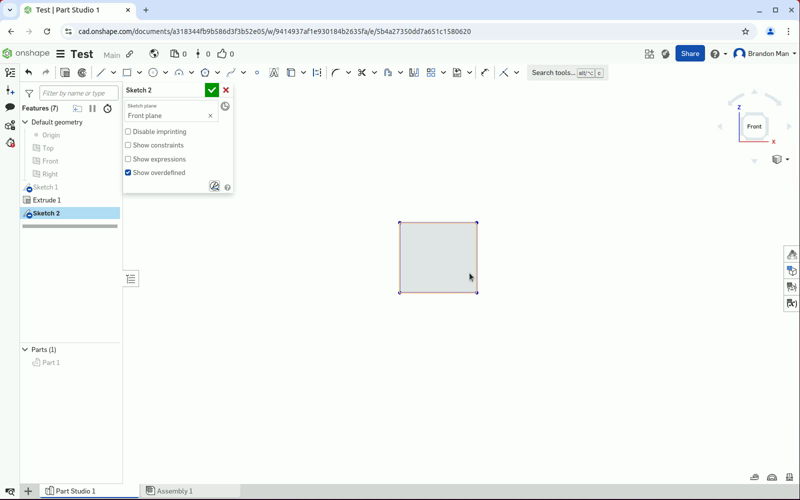
scroll(6)
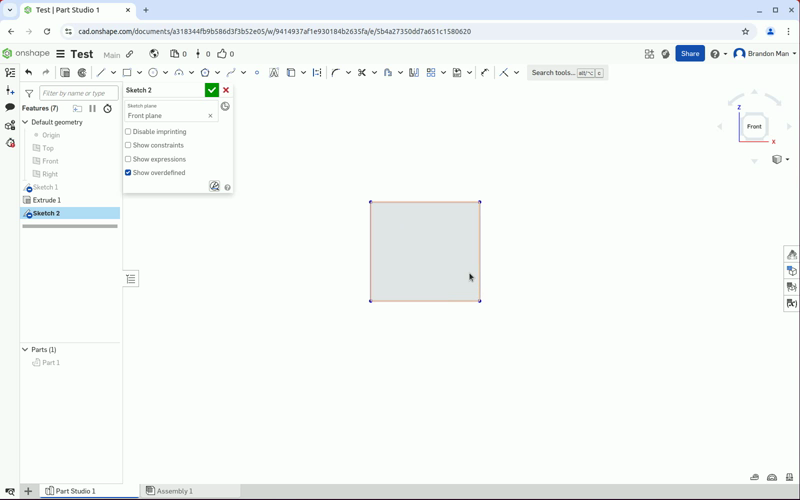
scroll(6)
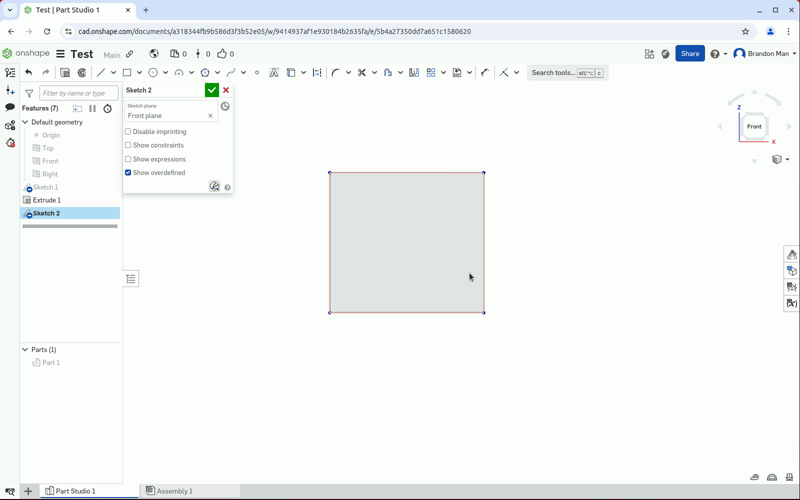
scroll(6)
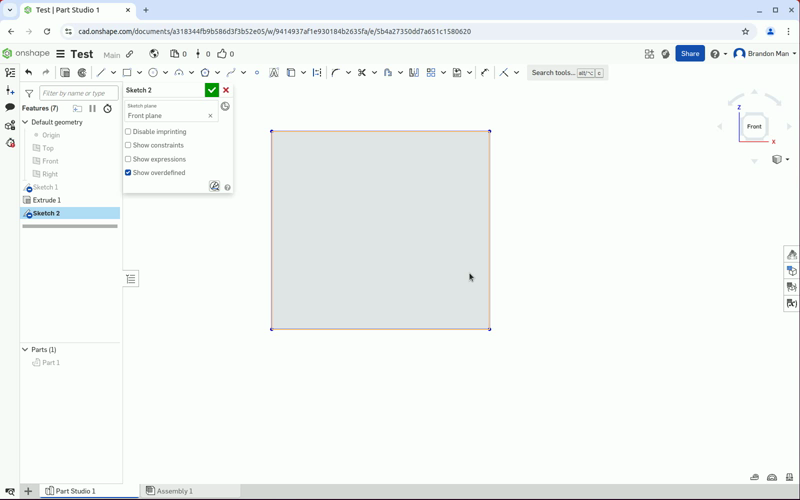
scroll(6)
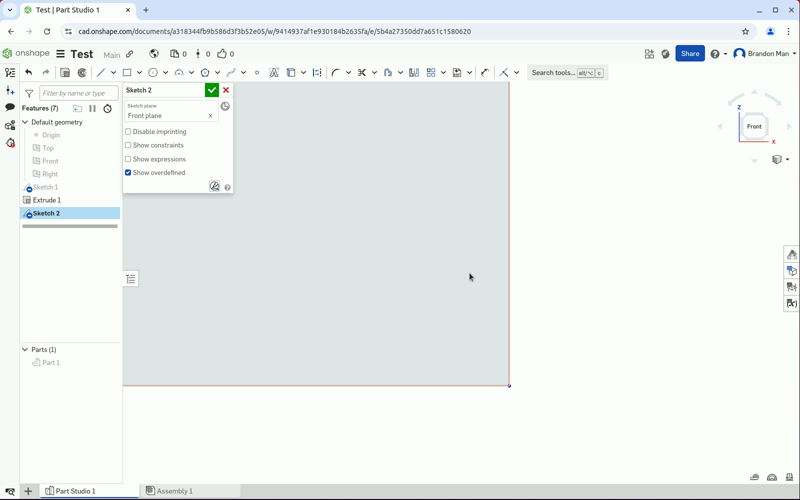
click(469, 272)
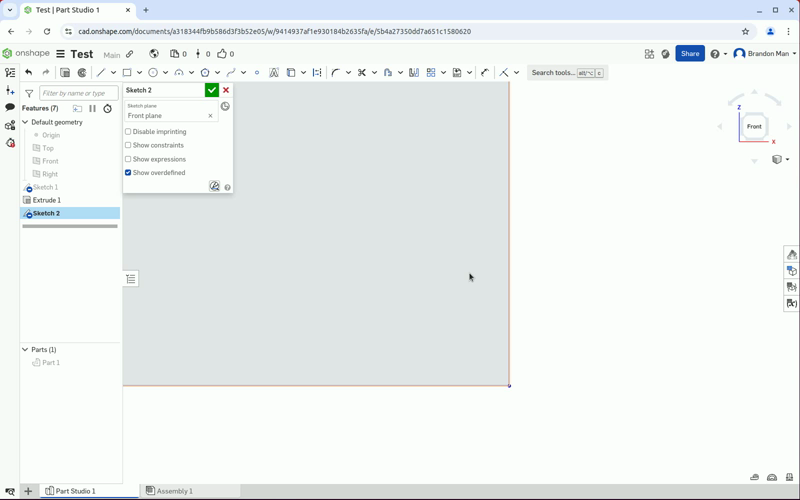
scroll(-6)
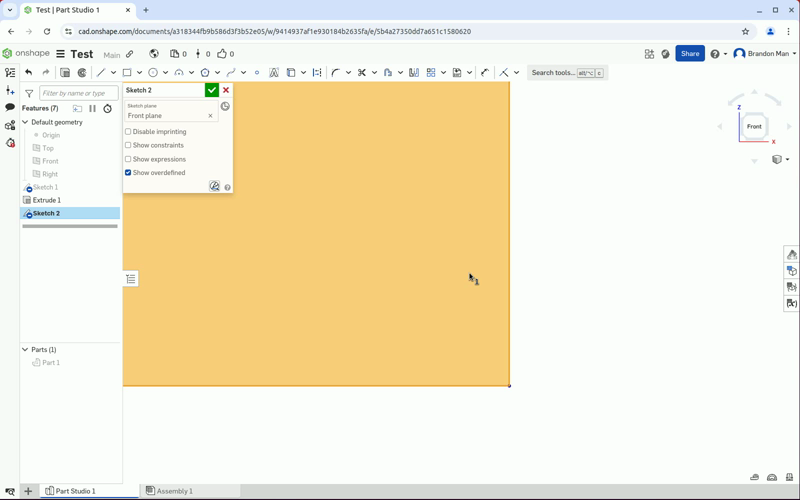
scroll(-6)
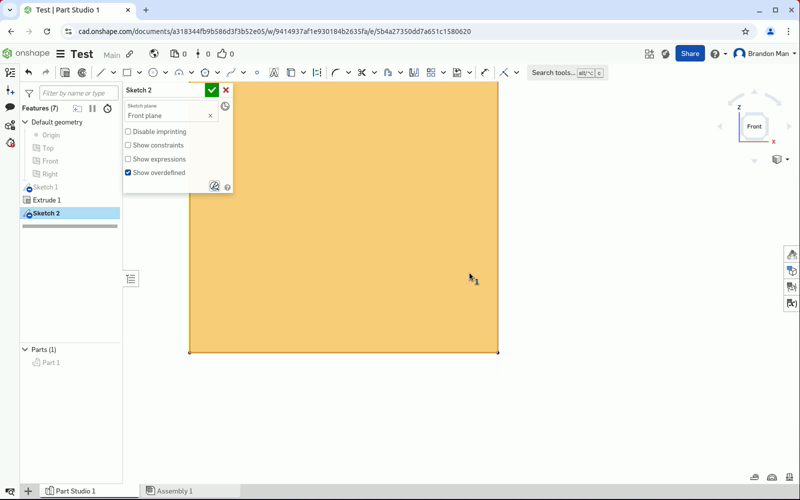
scroll(-6)
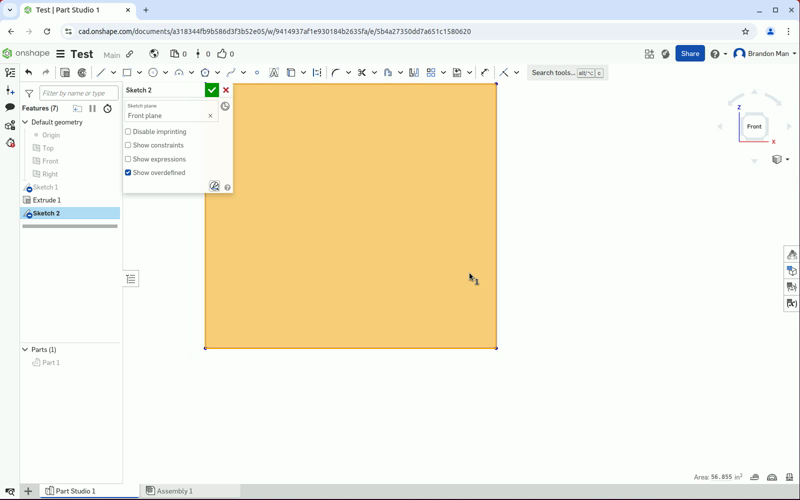
scroll(-6)
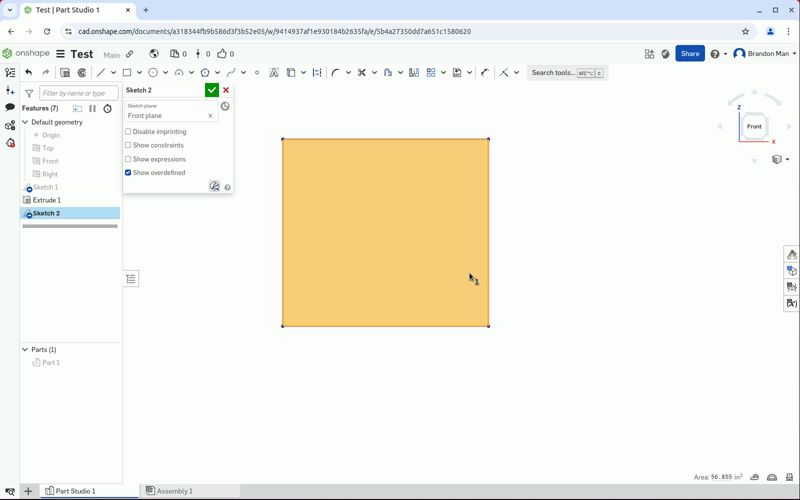
scroll(-6)
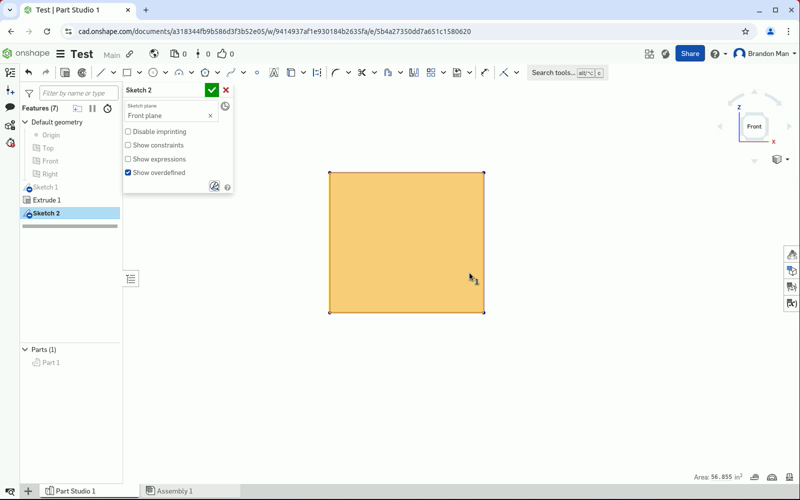
scroll(-6)
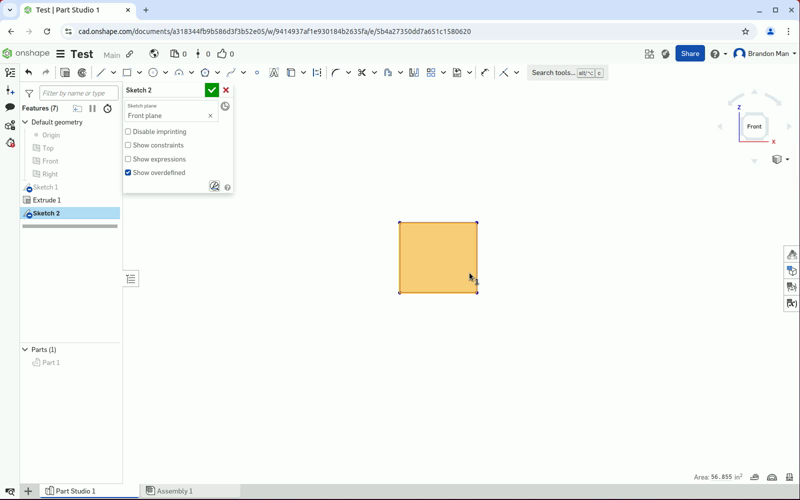
scroll(-6)
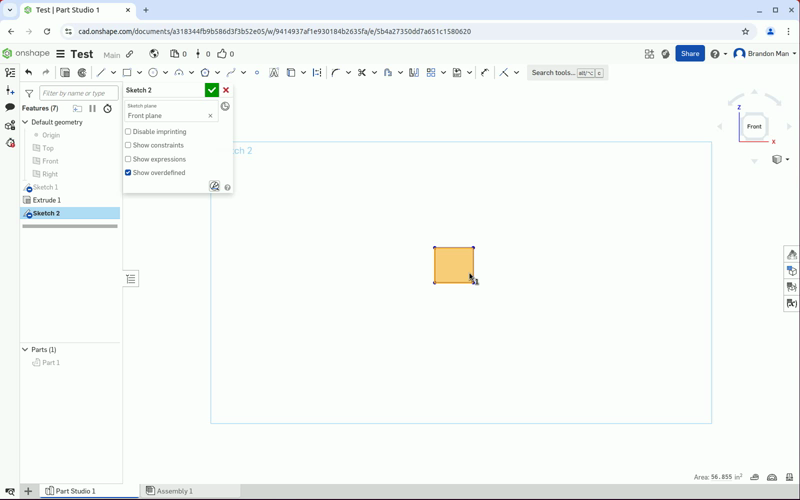
mouse_move(73, 352)
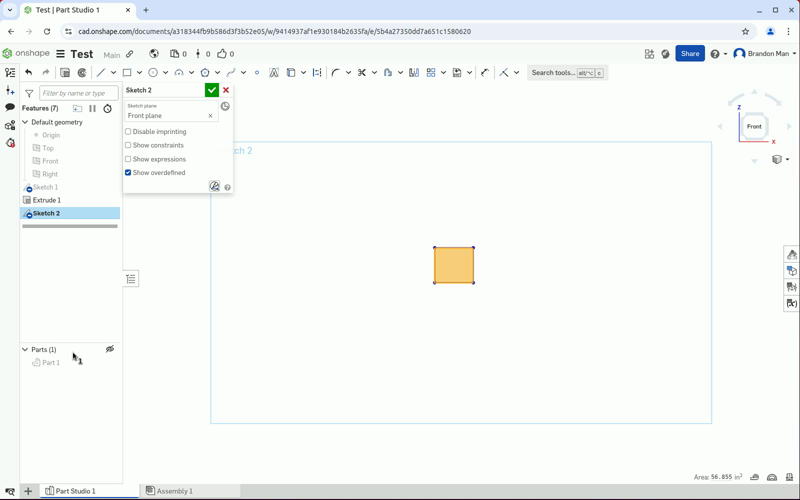
key(shift+y)
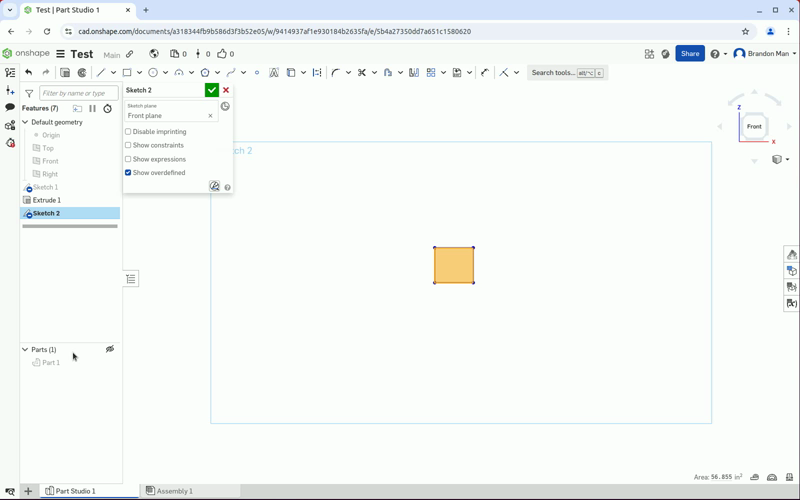
key(shift+e)
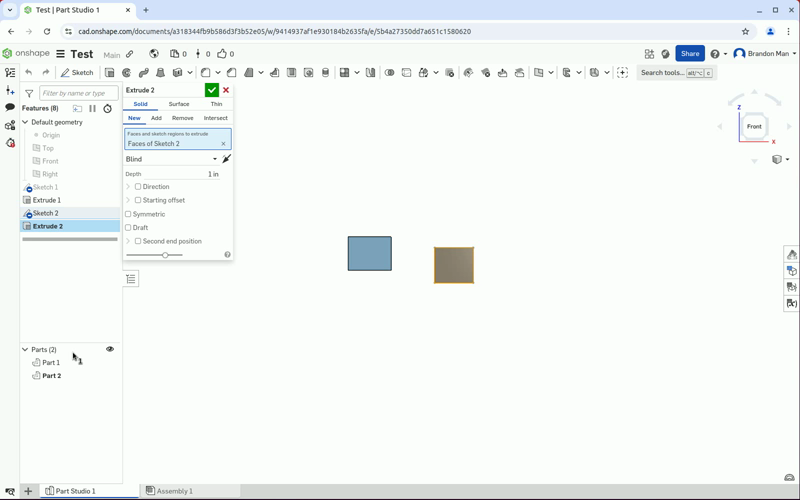
mouse_move(143, 106)
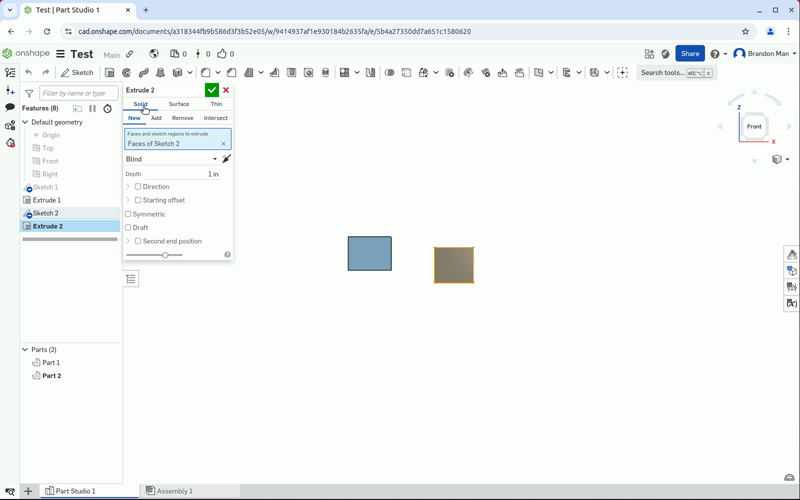
click(143, 106)
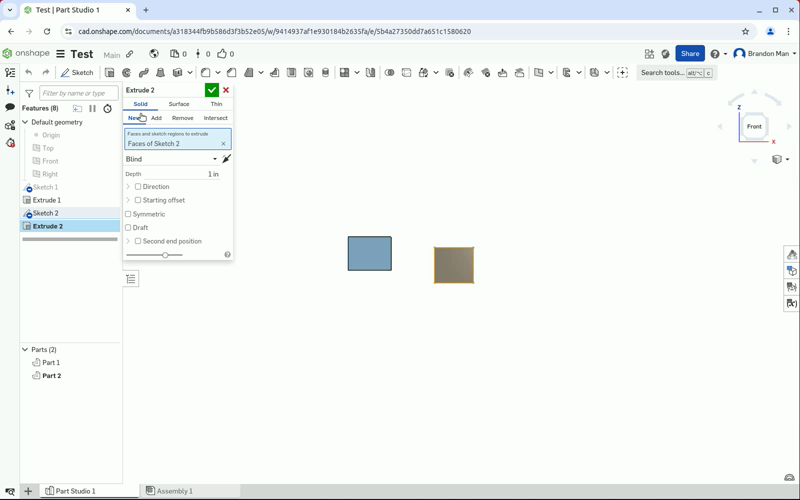
mouse_move(137, 120)
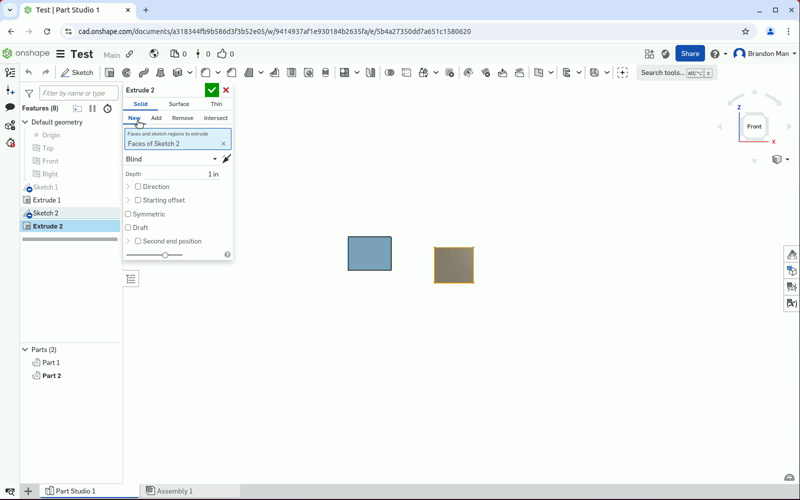
click(137, 120)
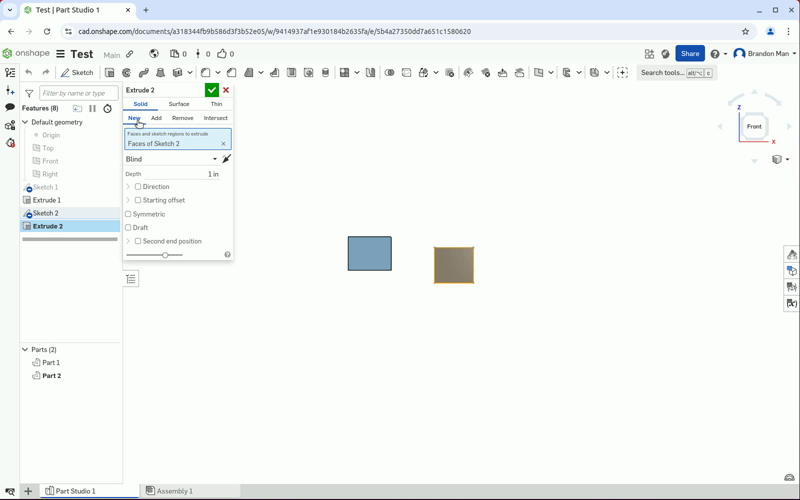
key(tab, 4)
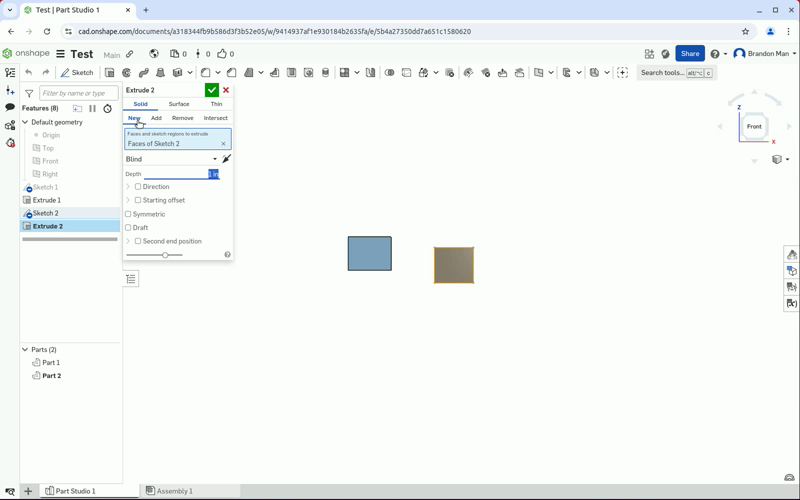
text(4.574)
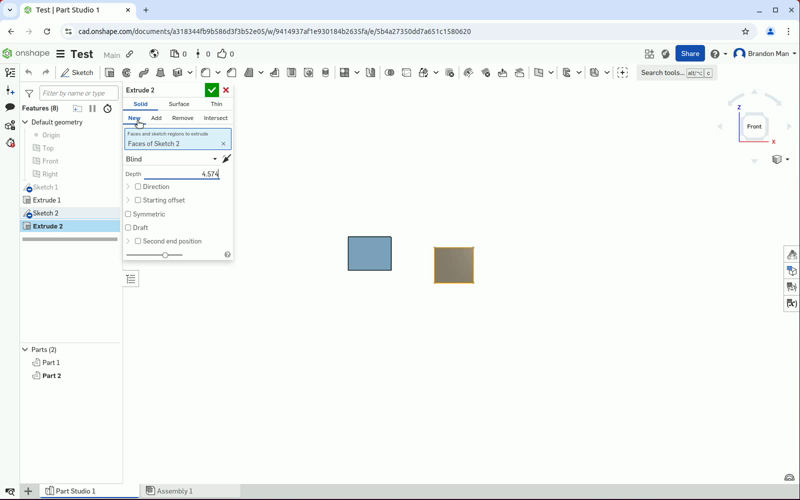
key(enter)
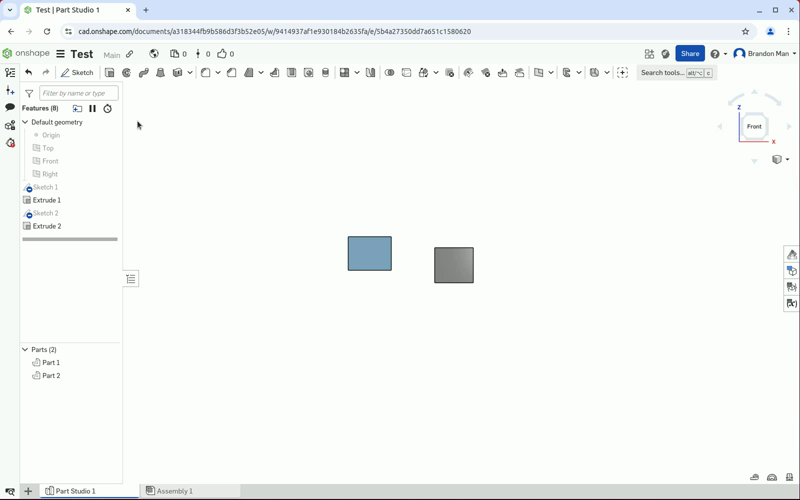
key(shift+h)
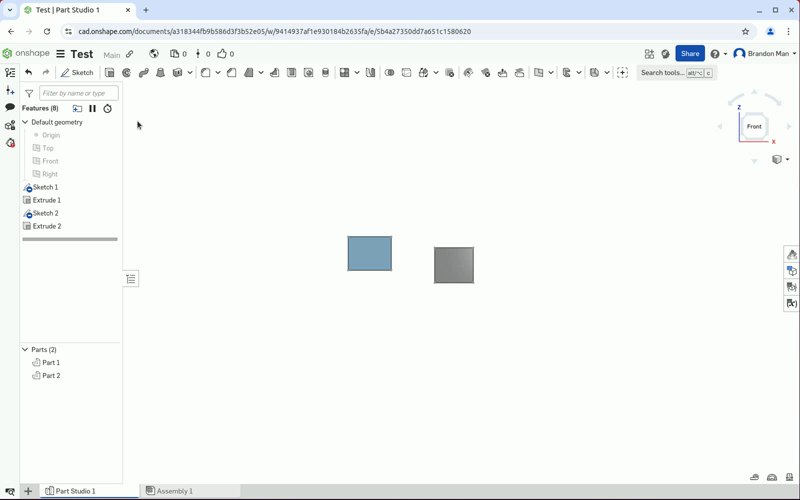
key(shift+h)
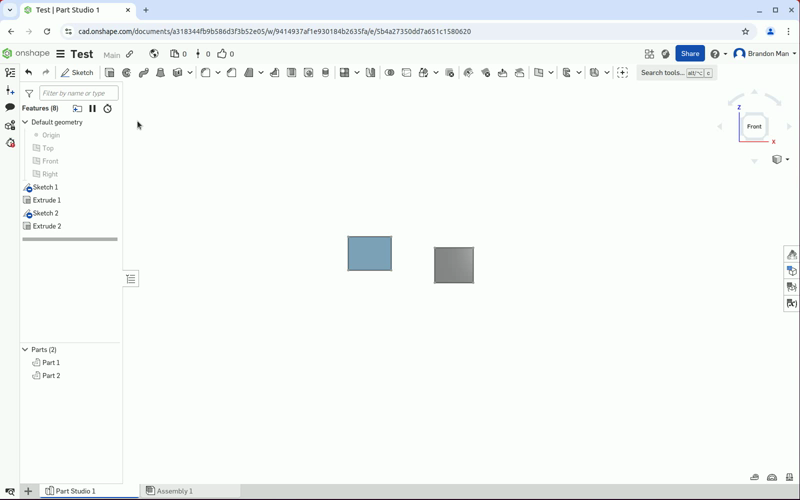
key(shift+7)
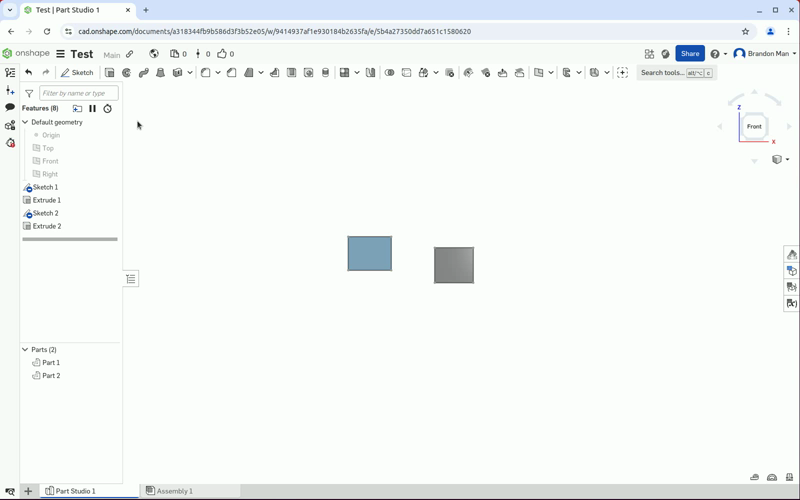
key(left, 2)
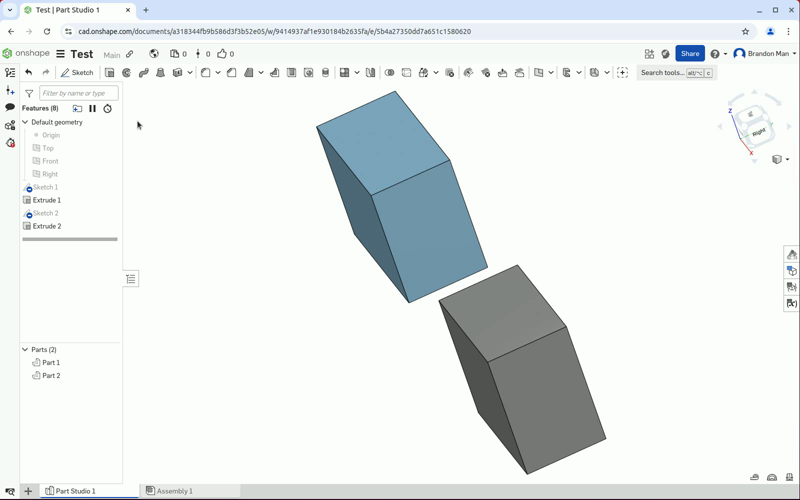
key(down, 2)
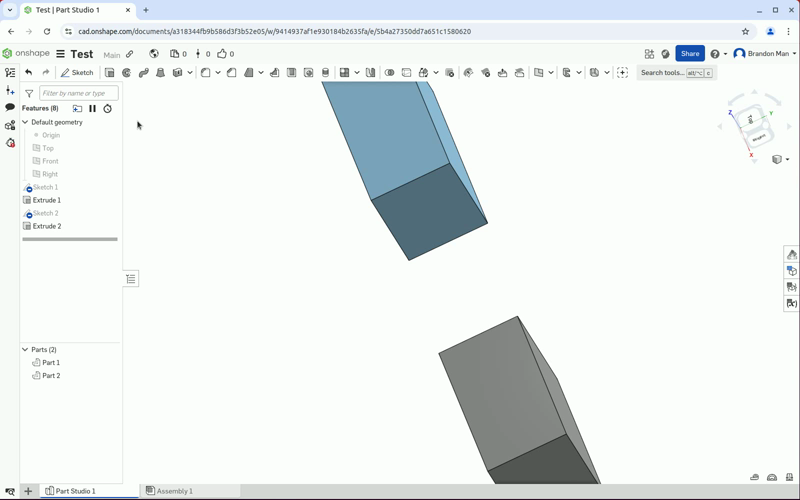
key(up, 2)
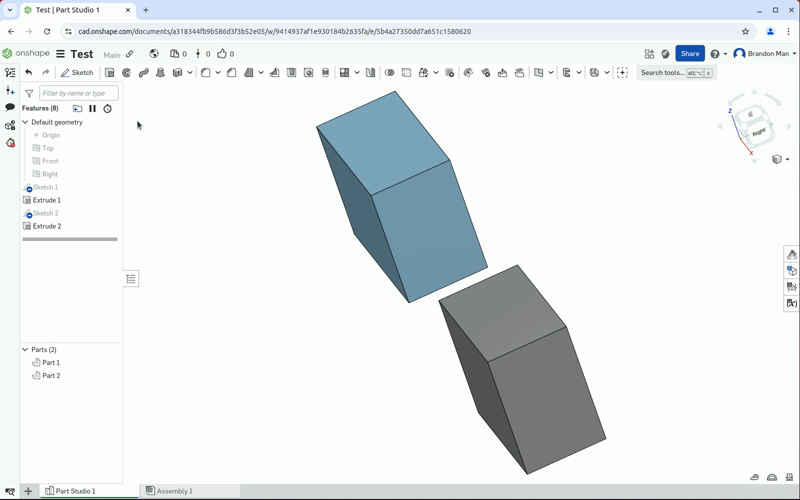
key(right, 2)
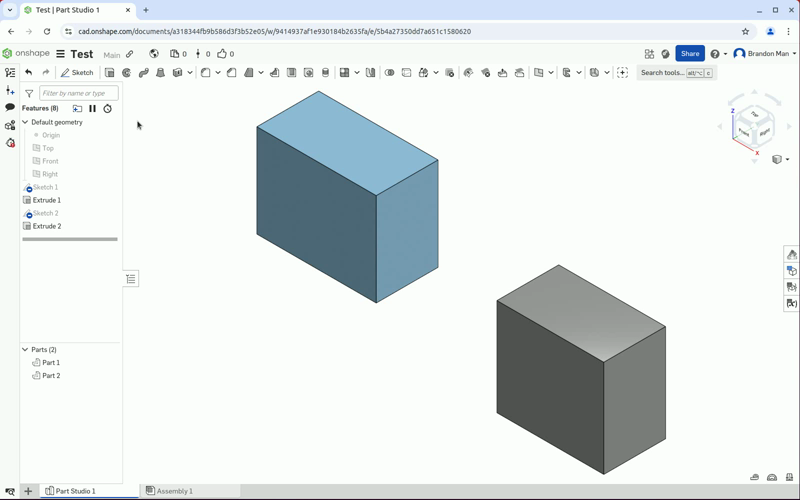
mouse_move(73, 189)
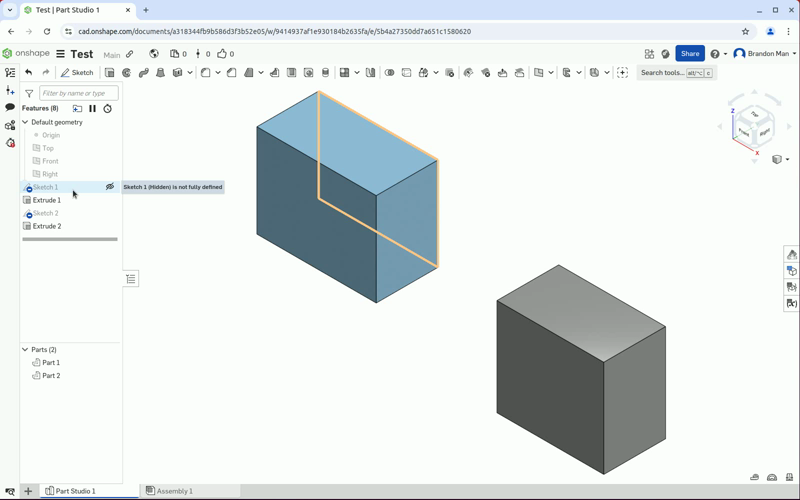
click(73, 189)